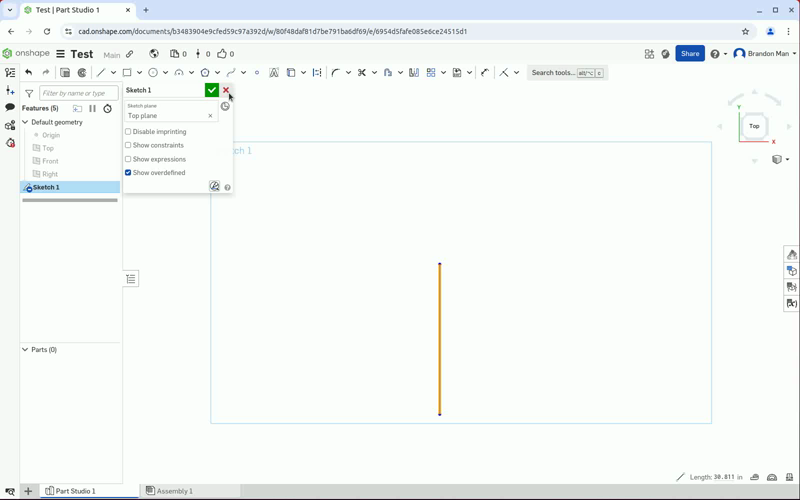
key(shift+h)
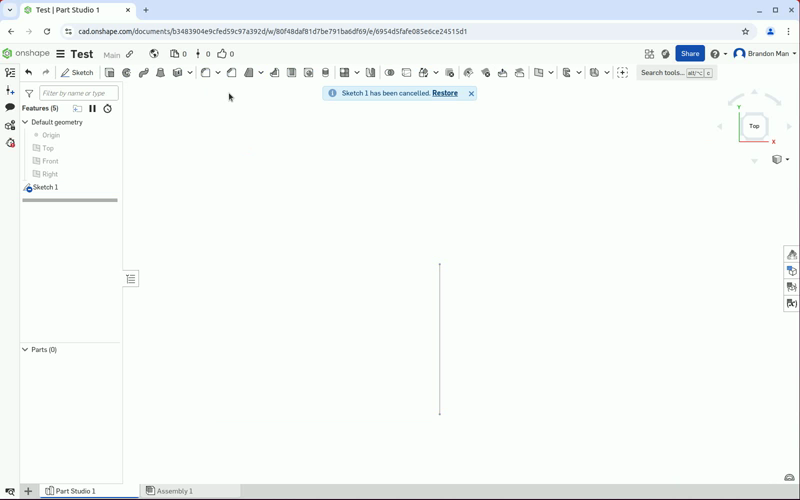
key(shift+s)
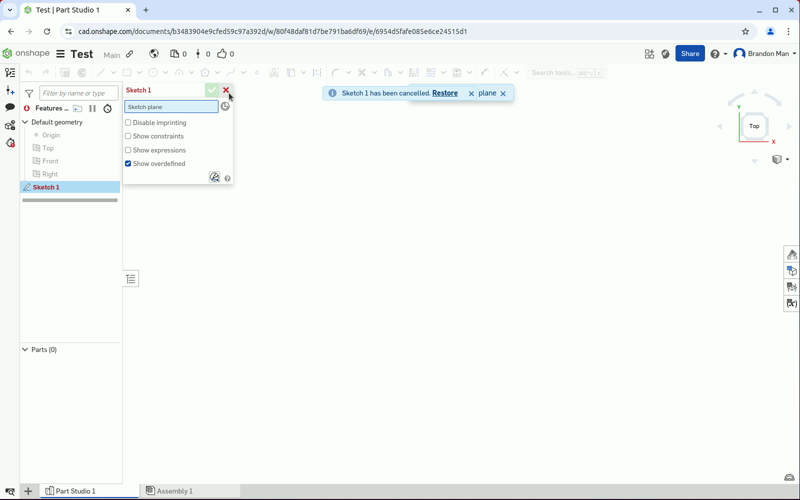
mouse_move(73, 150)
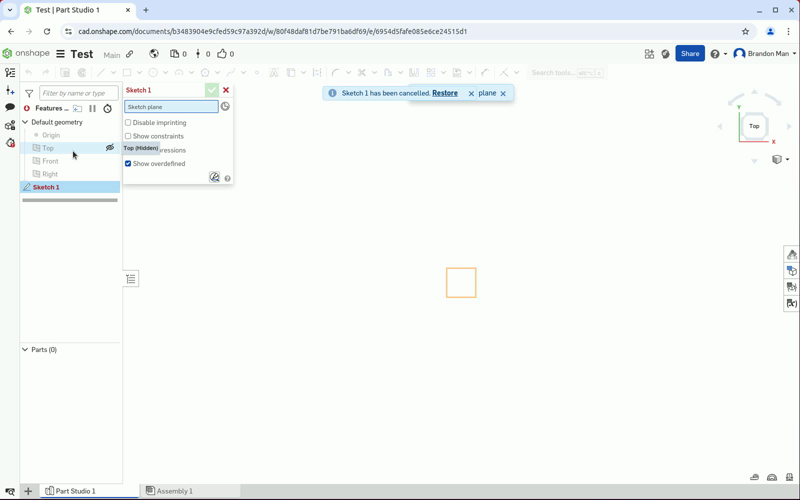
click(73, 150)
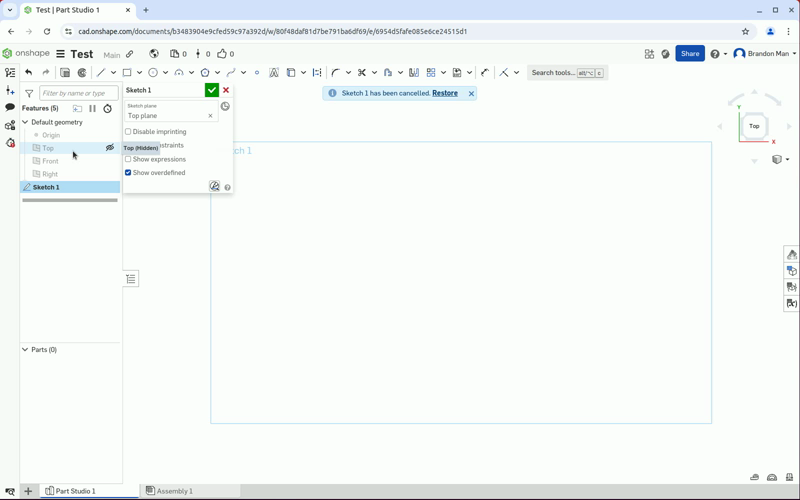
mouse_move(73, 352)
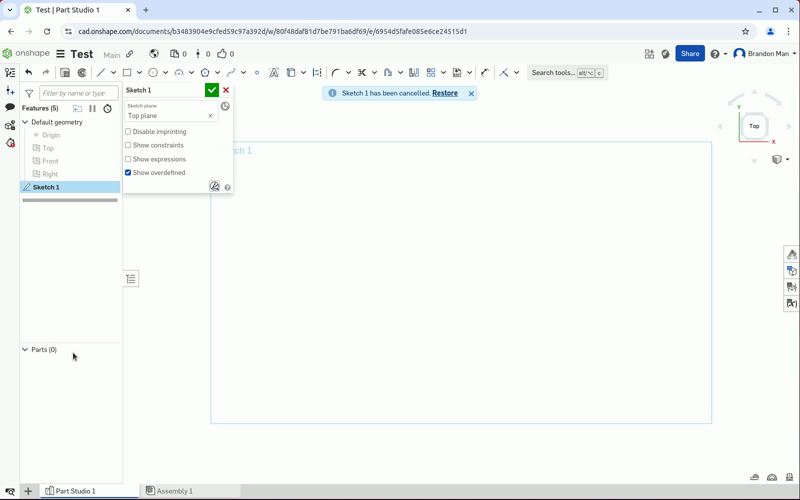
key(y)
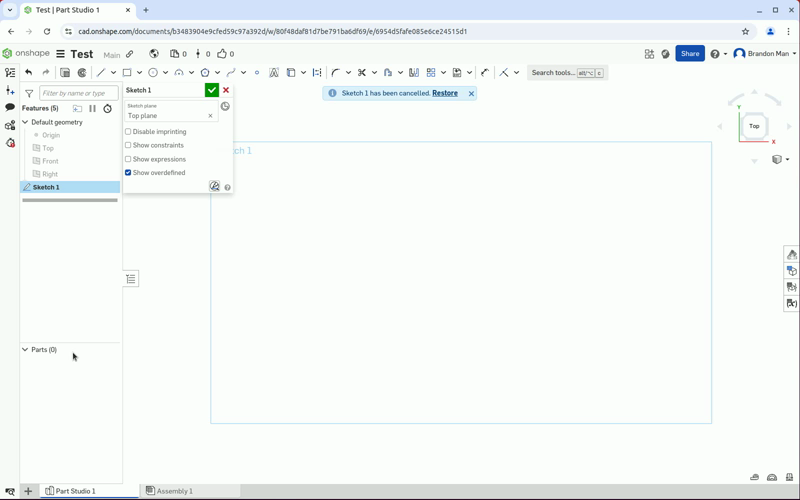
key(l)
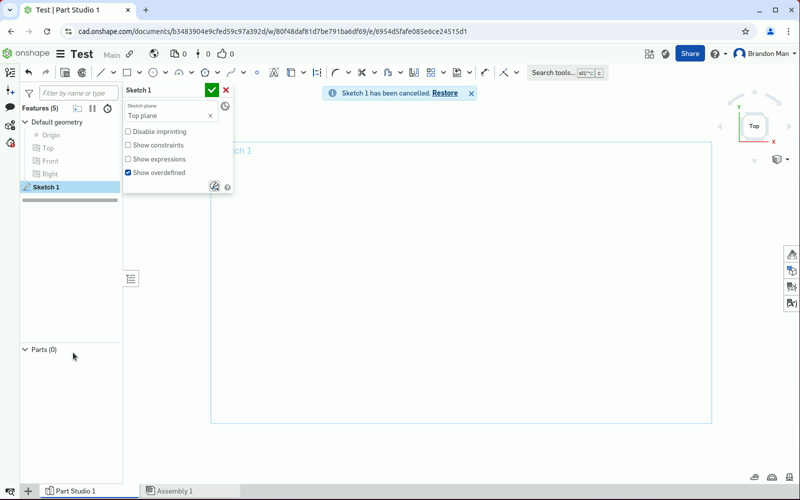
key_down(shift)
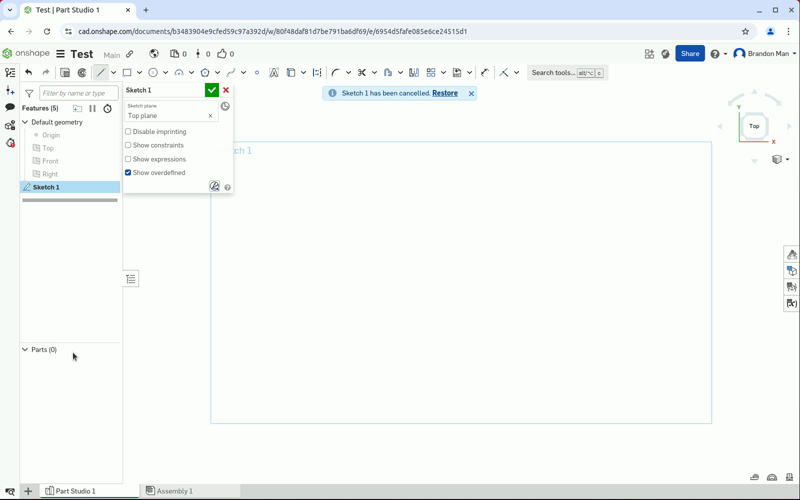
mouse_move(348, 395)
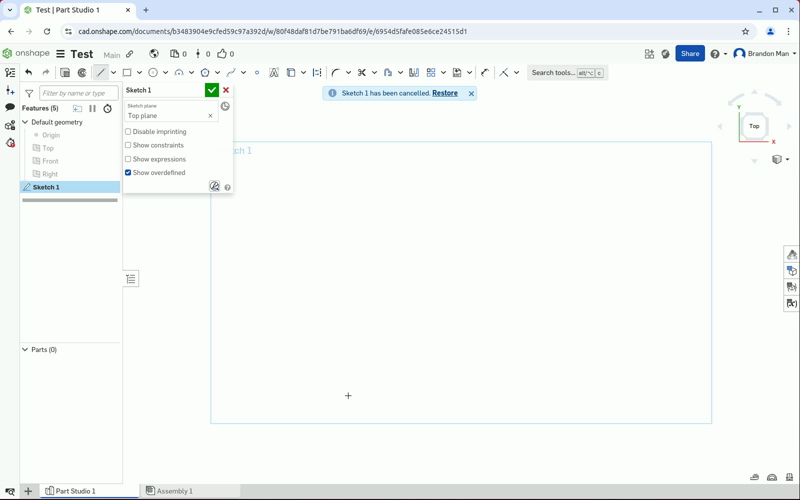
click(348, 395)
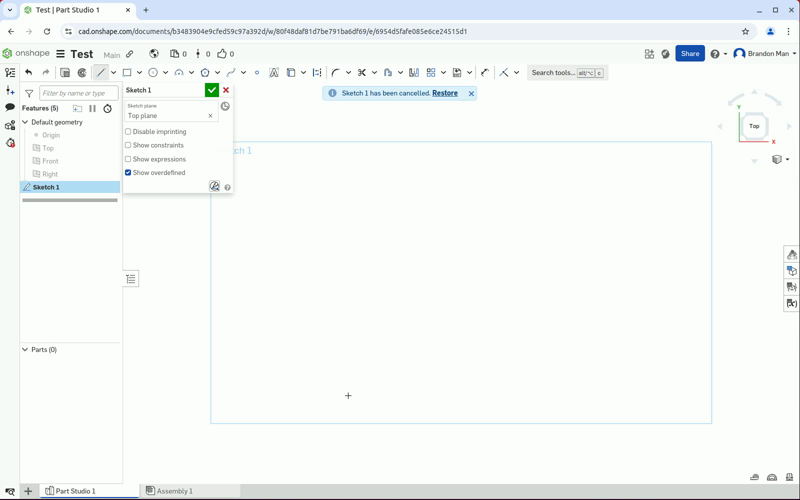
key_up(shift)
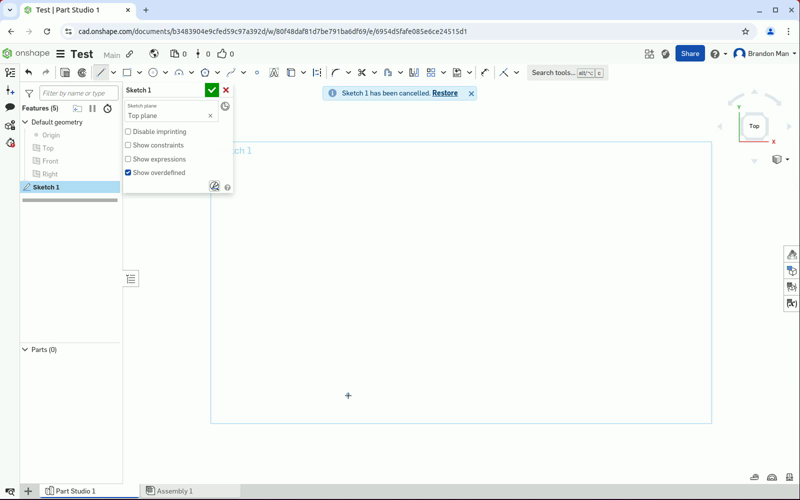
key_down(shift)
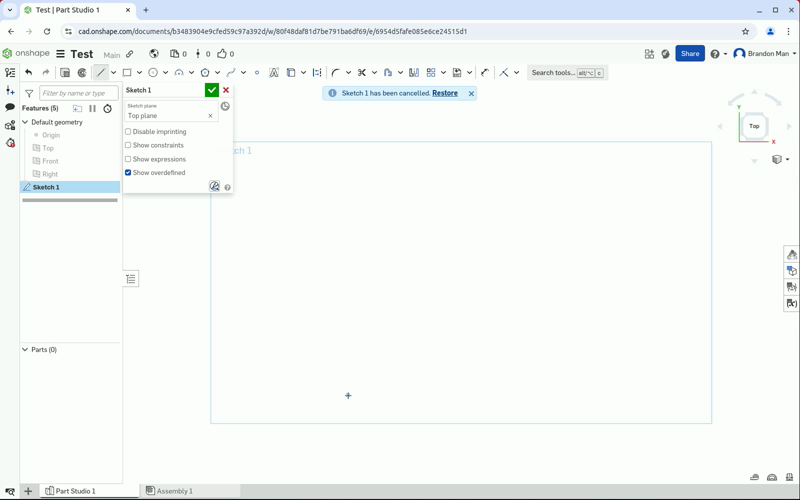
mouse_move(572, 395)
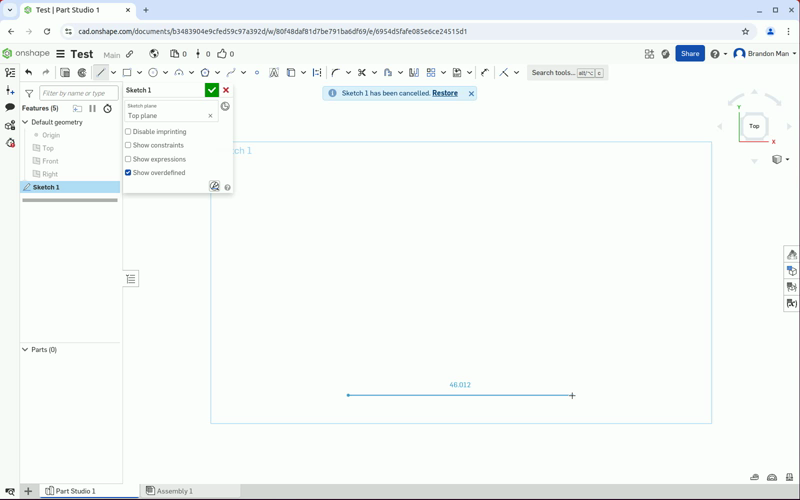
click(572, 395)
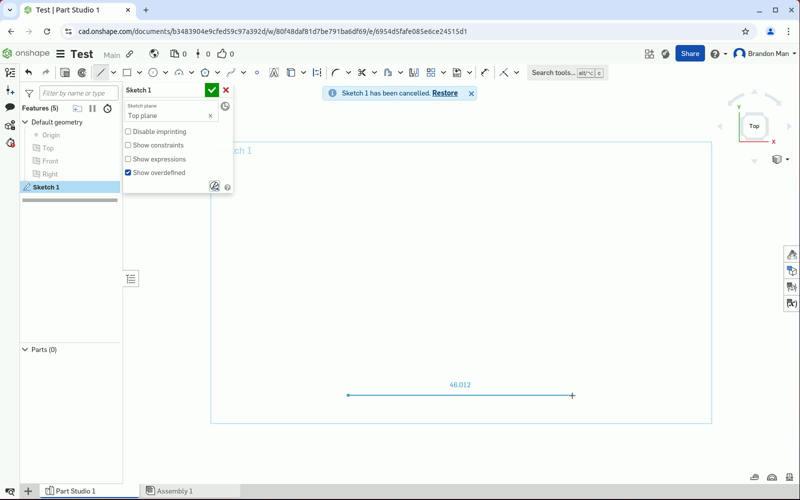
key_up(shift)
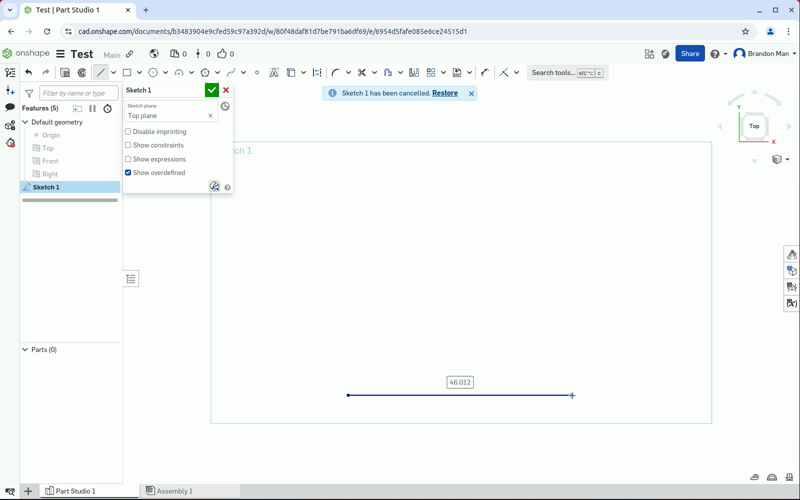
key_down(shift)
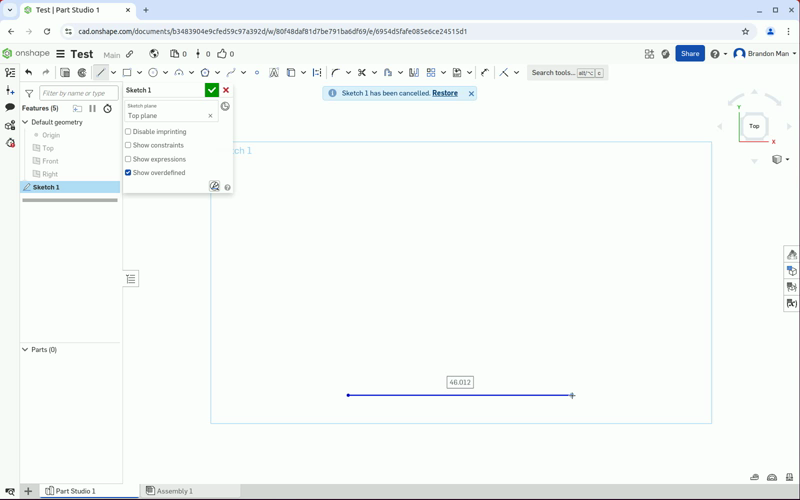
mouse_move(572, 171)
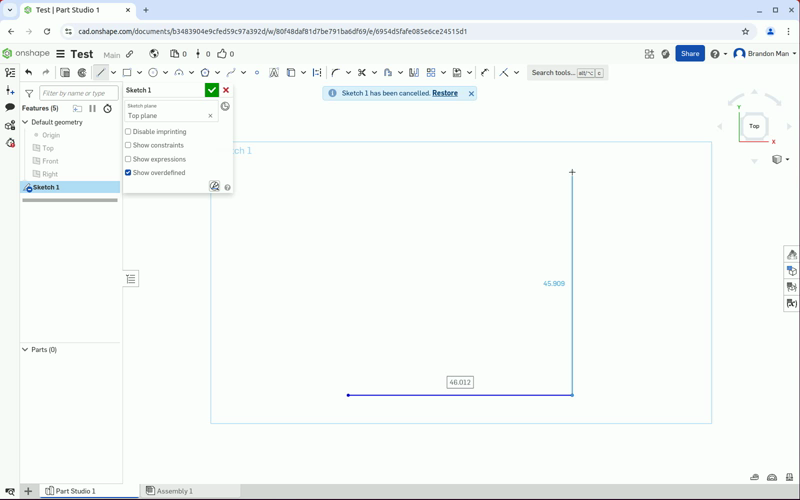
click(572, 171)
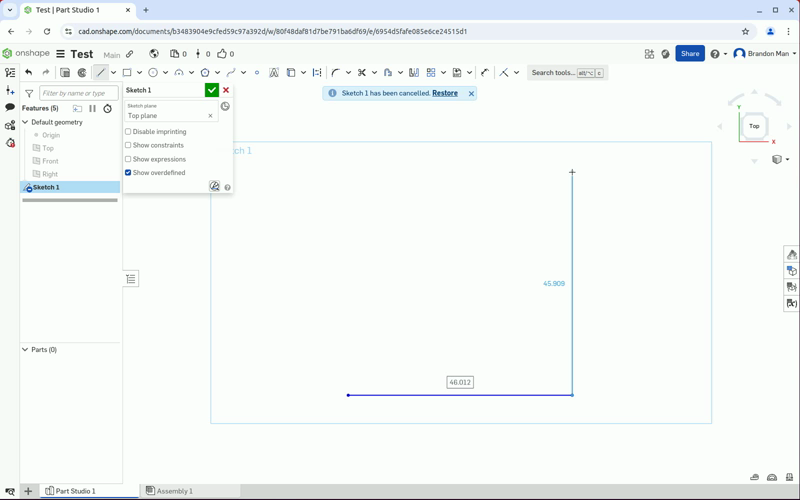
key_up(shift)
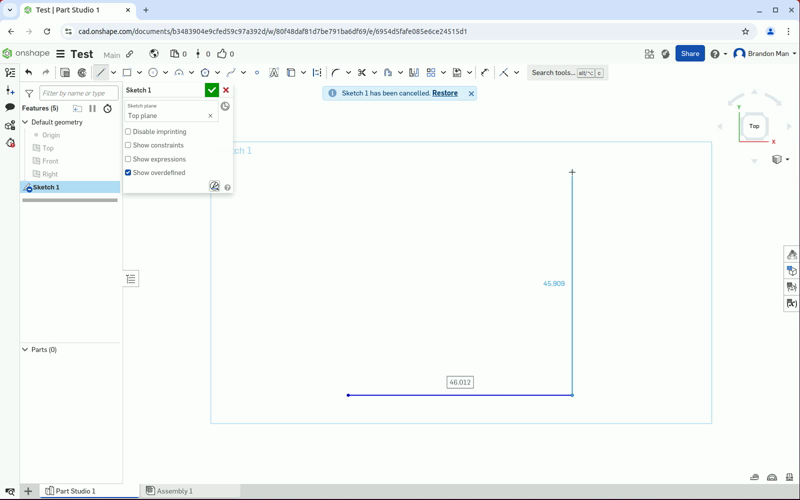
key_down(shift)
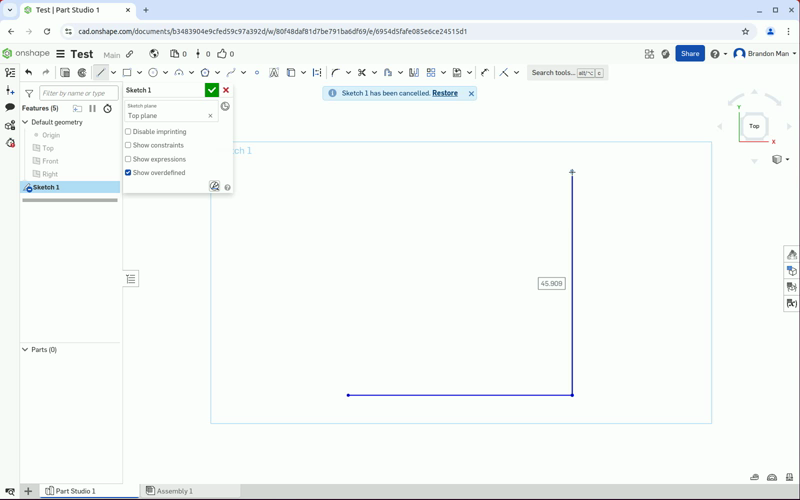
mouse_move(348, 171)
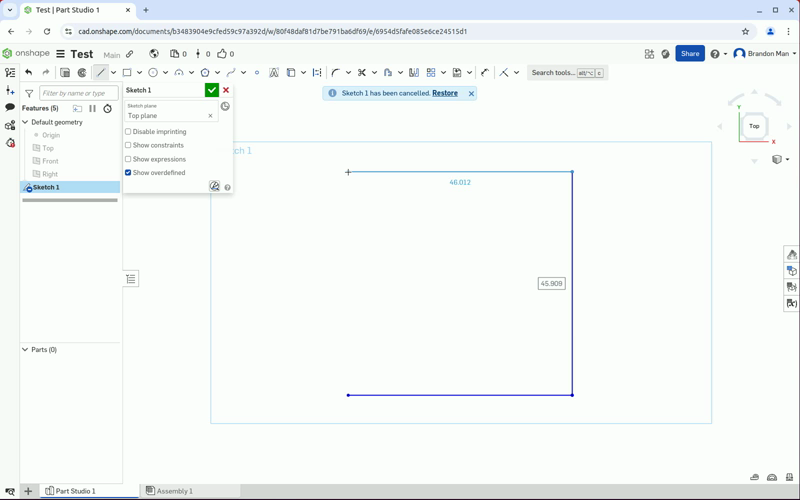
click(348, 171)
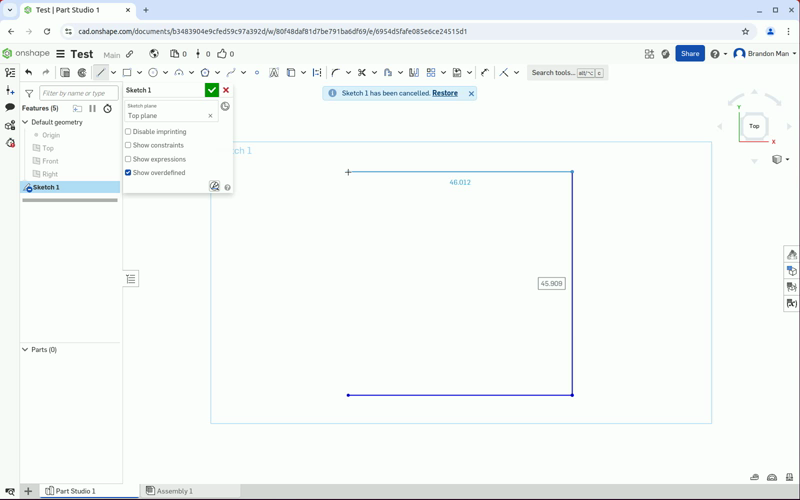
key_up(shift)
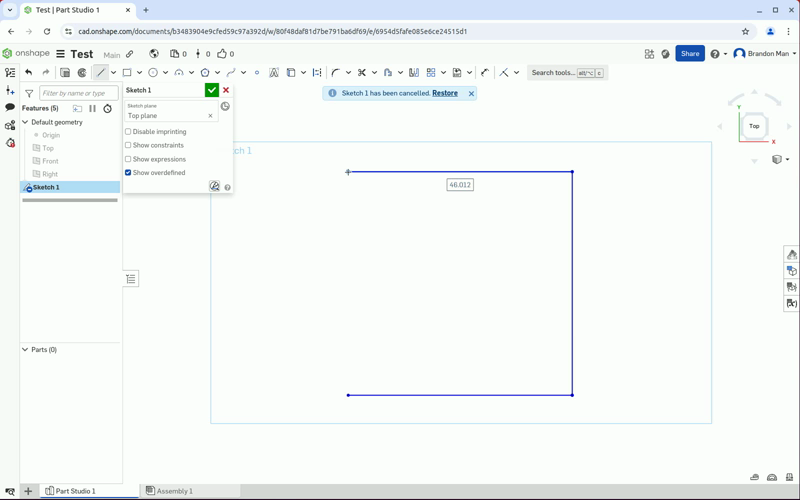
key_down(shift)
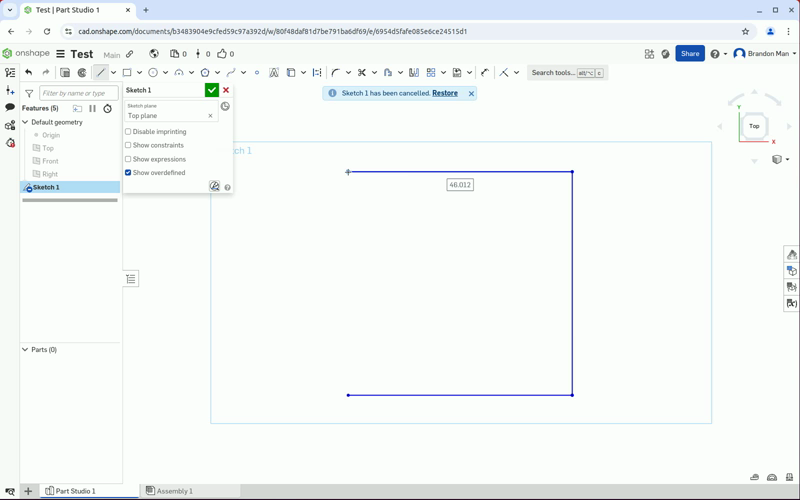
mouse_move(348, 395)
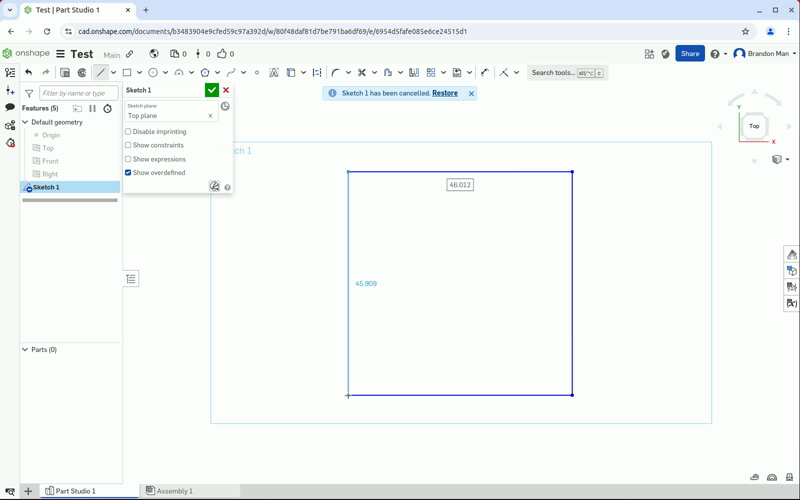
key_up(shift)
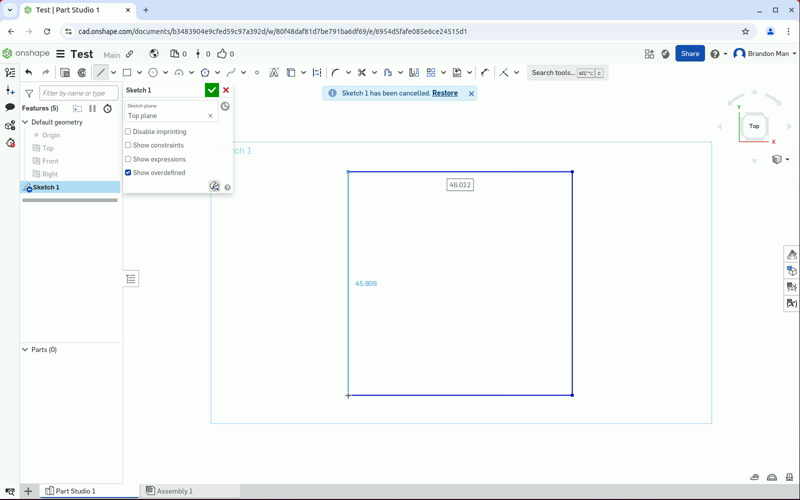
click(348, 395)
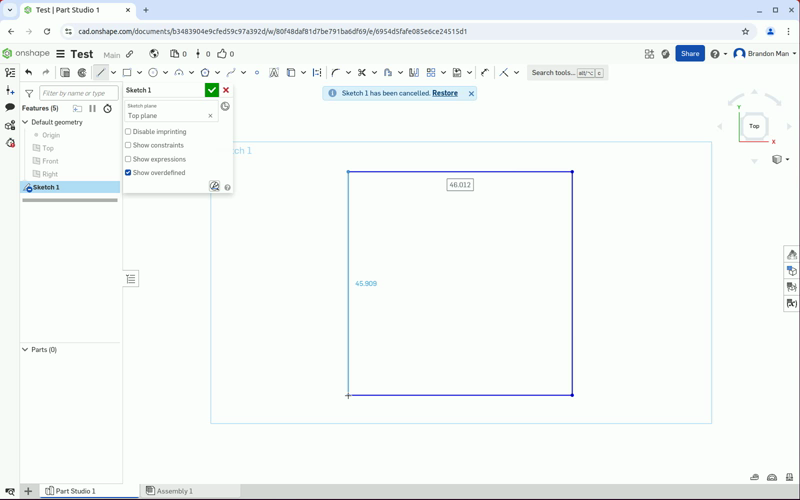
key(esc)
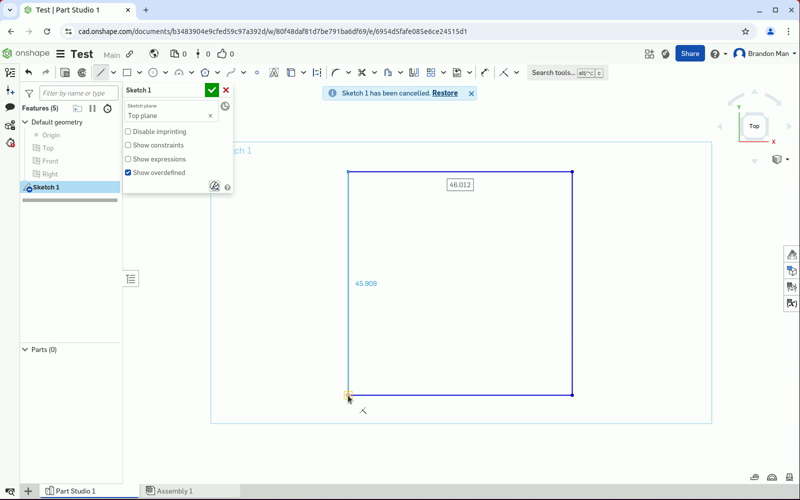
mouse_move(475, 206)
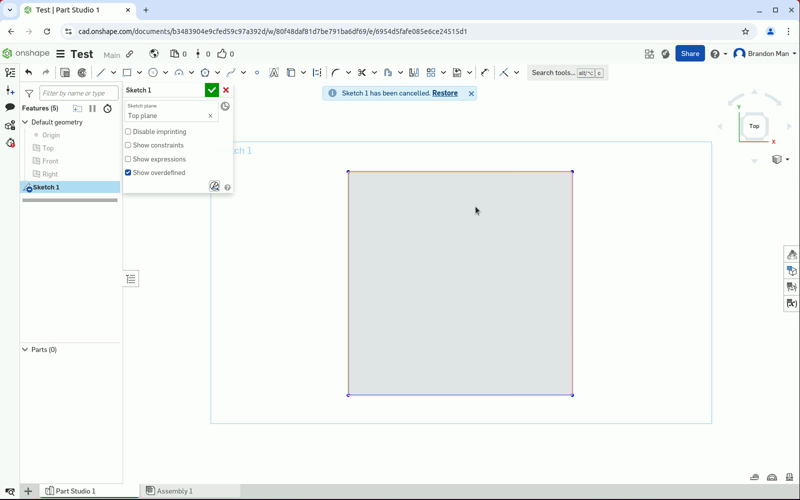
click(475, 206)
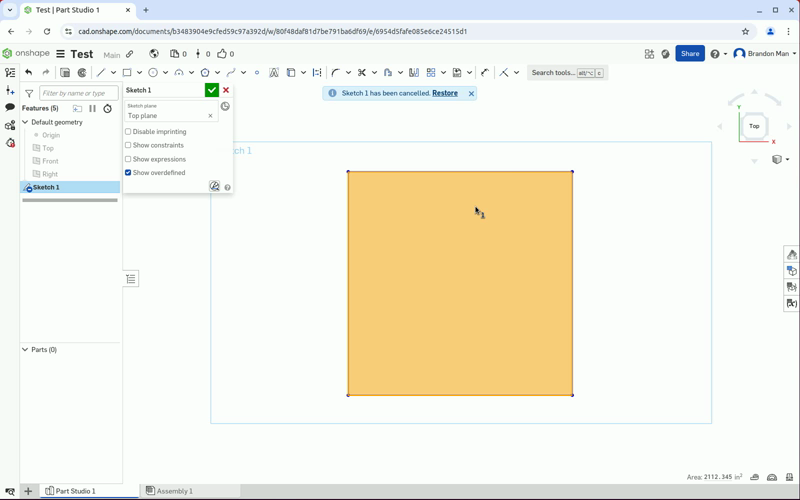
mouse_move(73, 352)
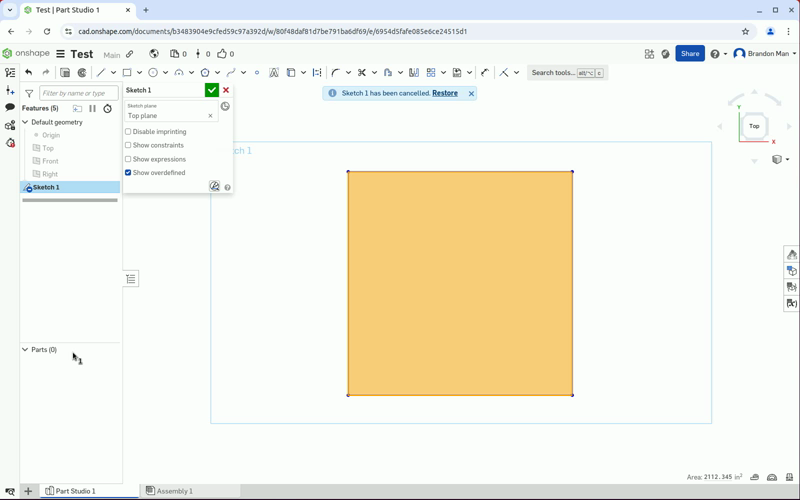
key(shift+y)
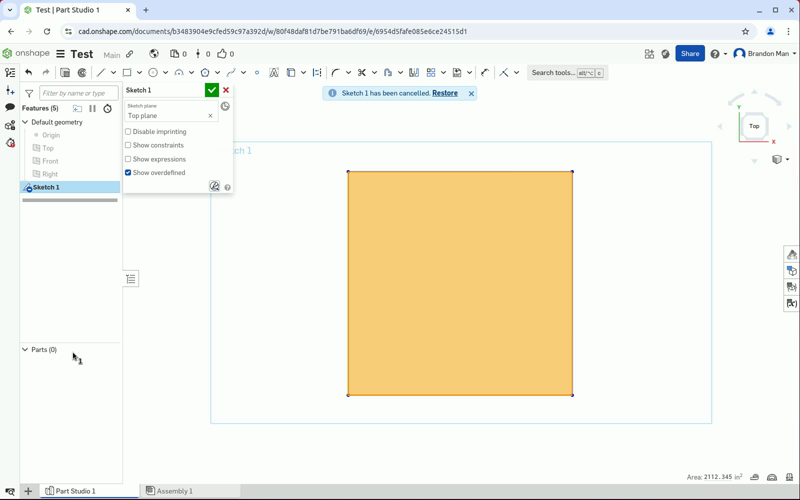
key(shift+e)
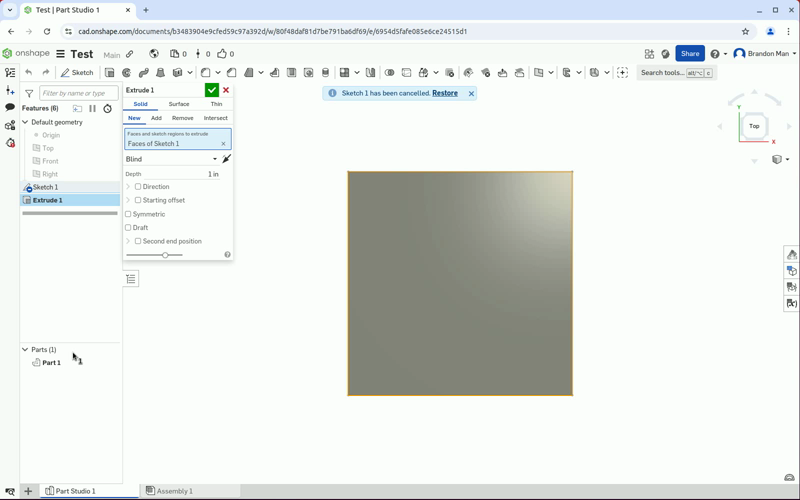
mouse_move(143, 106)
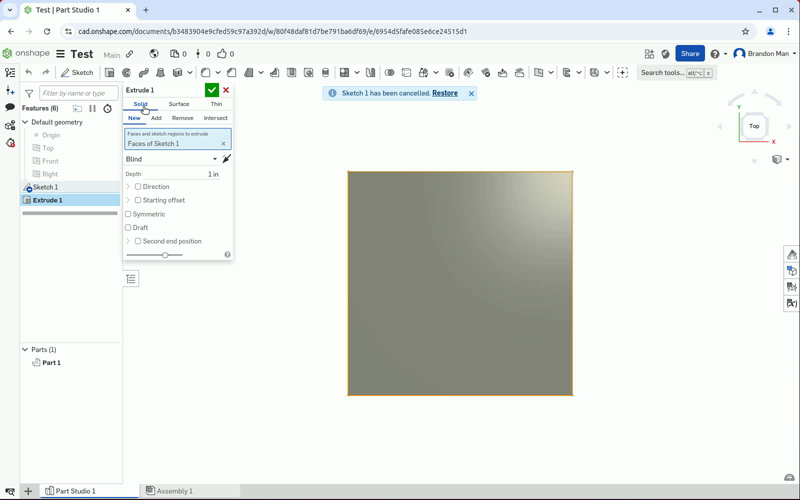
click(143, 106)
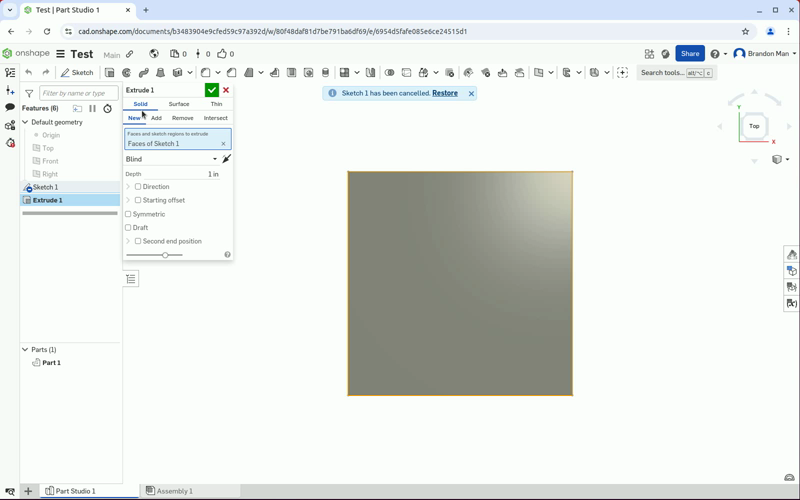
mouse_move(137, 120)
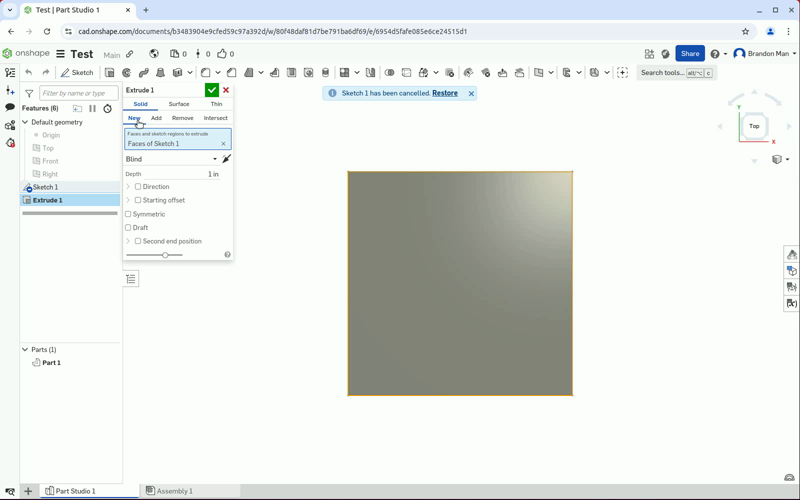
click(137, 120)
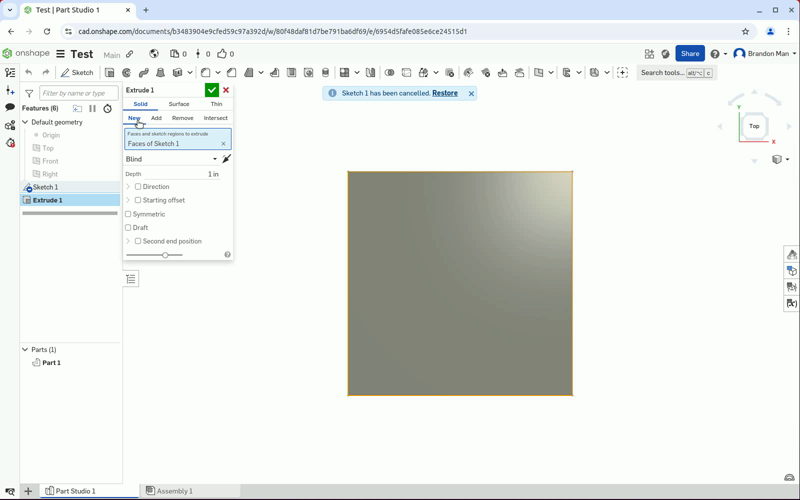
key(tab, 4)
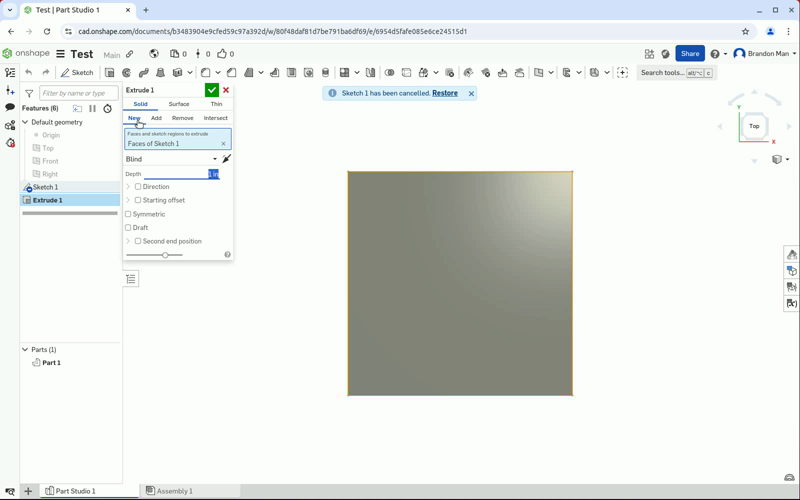
text(4.092)
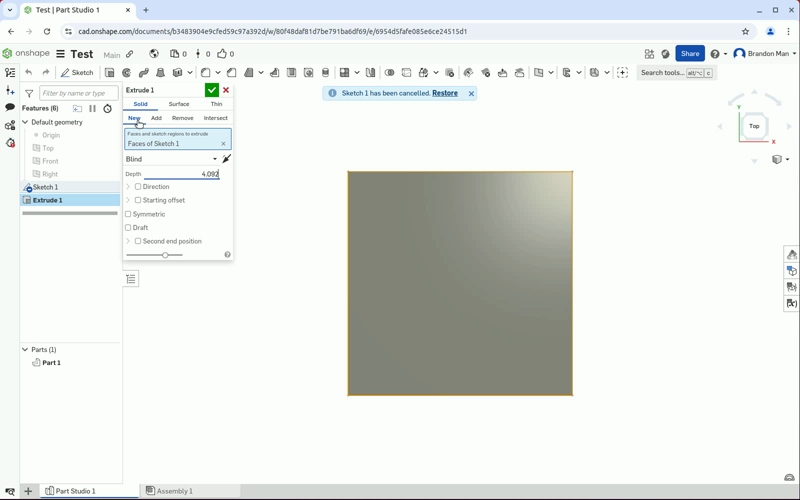
key(enter)
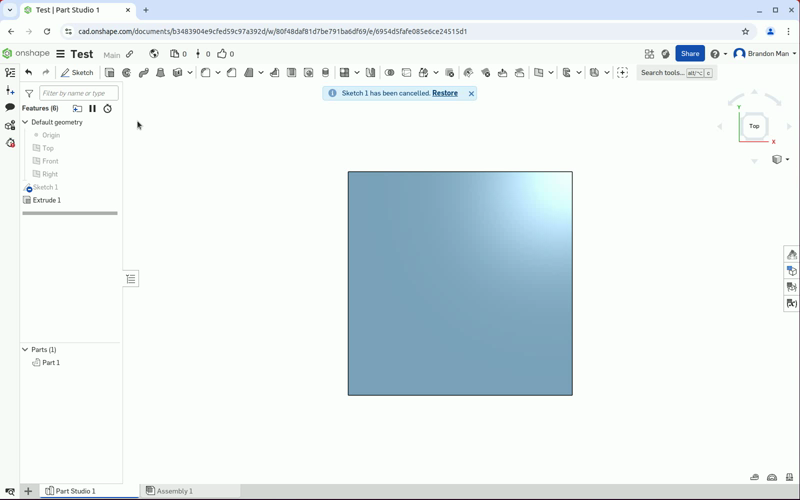
key(shift+h)
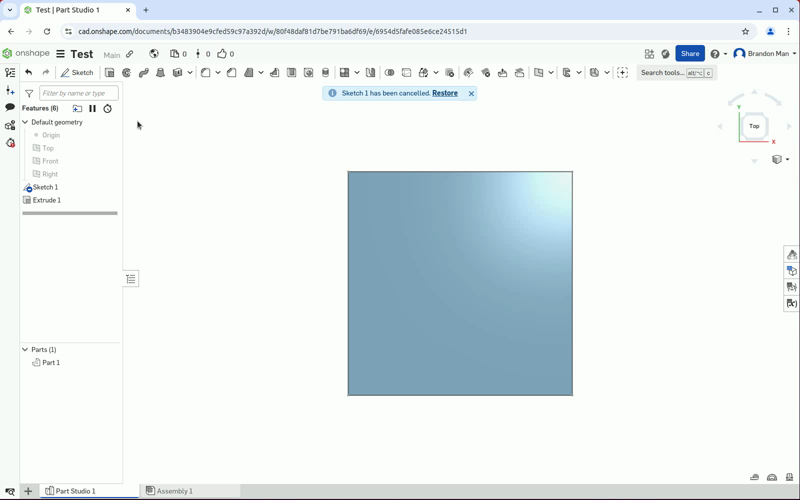
key(shift+h)
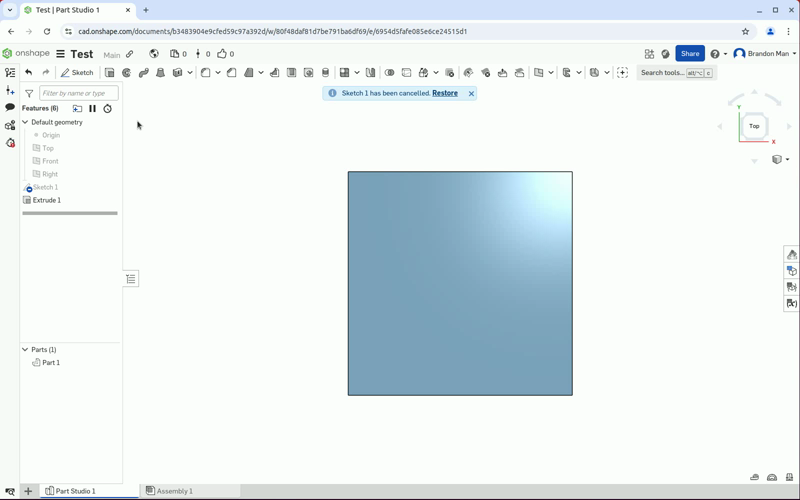
mouse_move(73, 189)
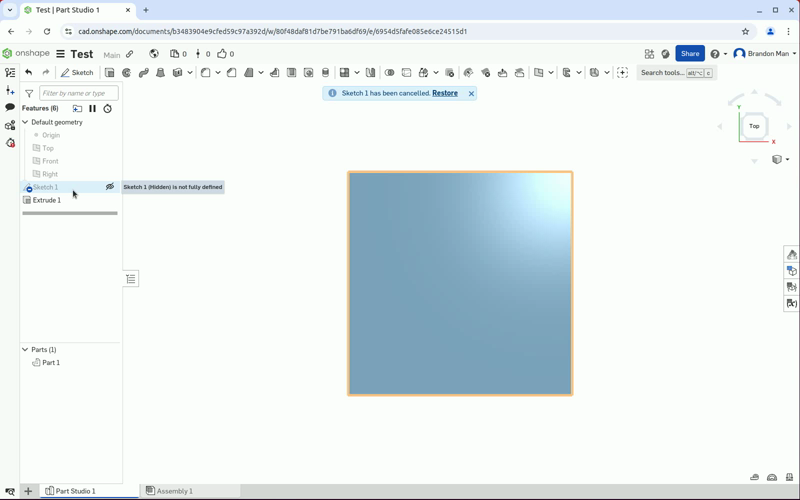
click(73, 189)
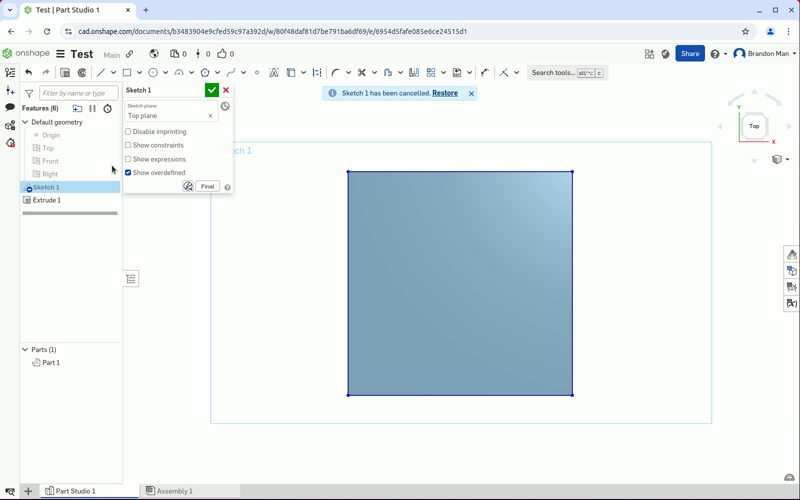
mouse_move(229, 92)
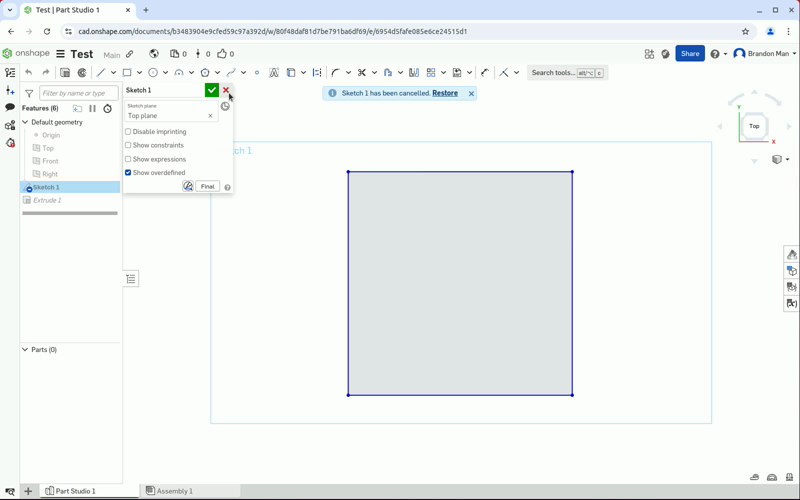
click(229, 92)
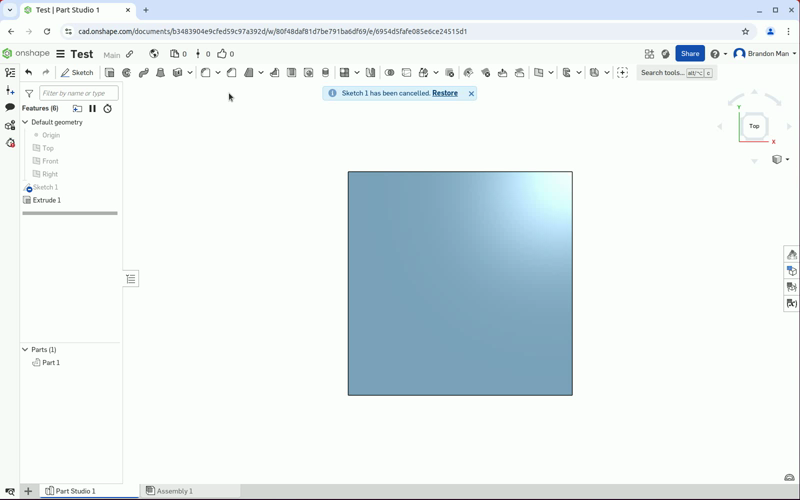
mouse_move(541, 75)
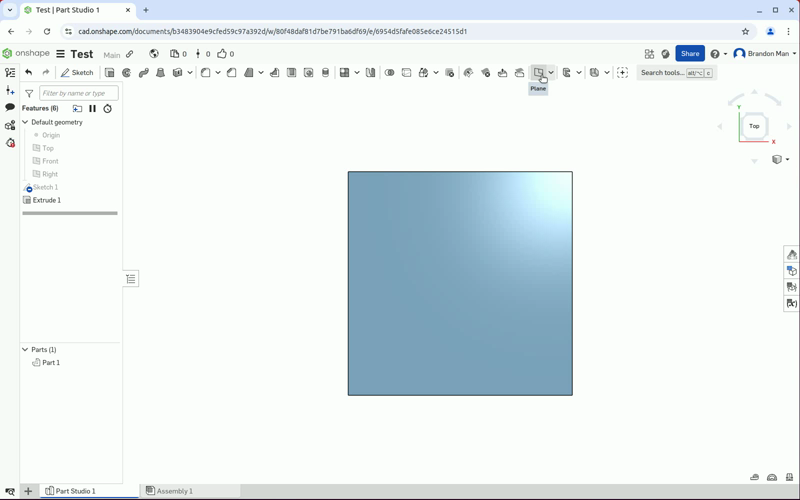
click(541, 75)
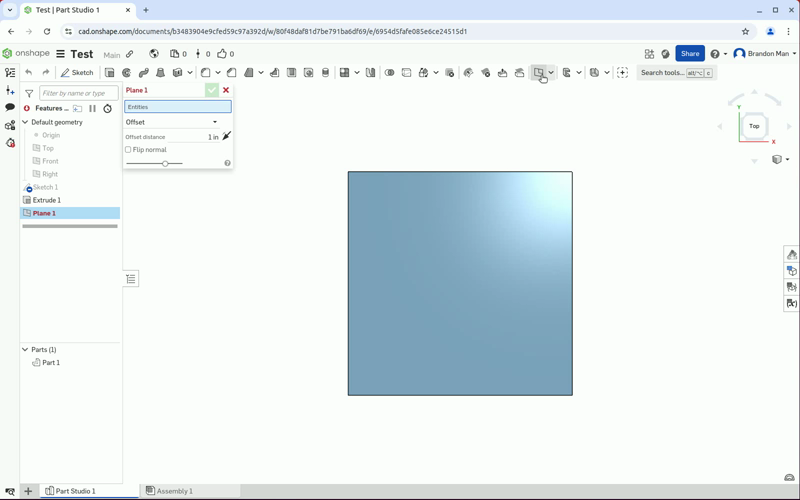
mouse_move(73, 150)
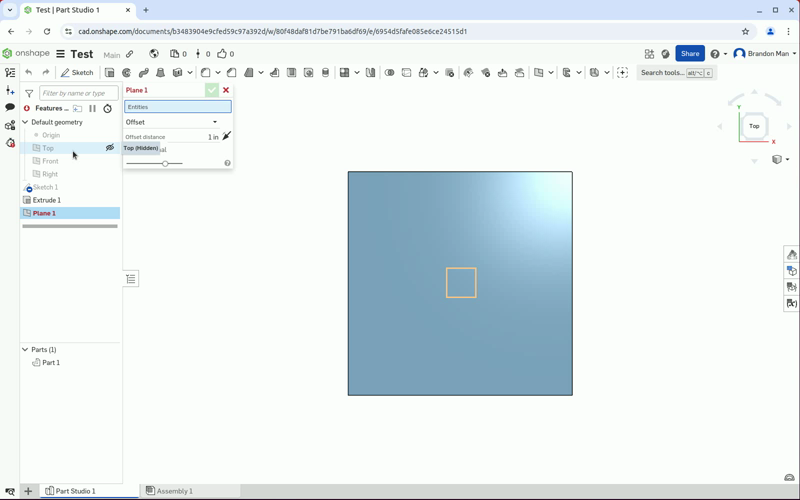
click(73, 150)
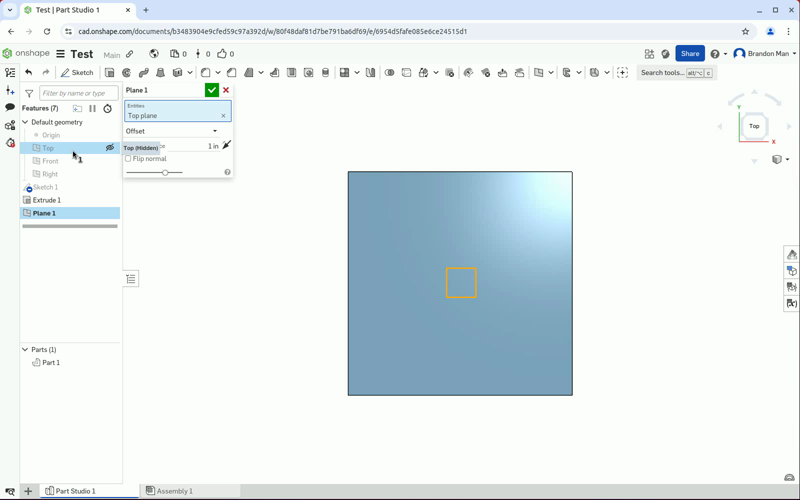
key(tab, 2)
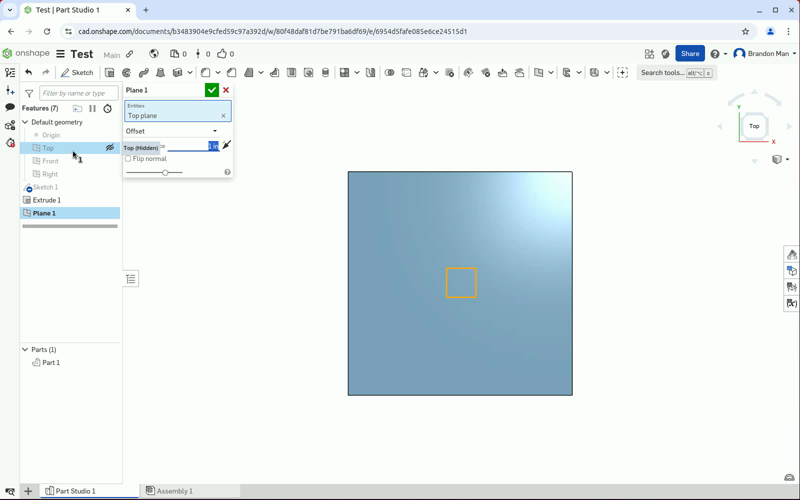
text(4.098)
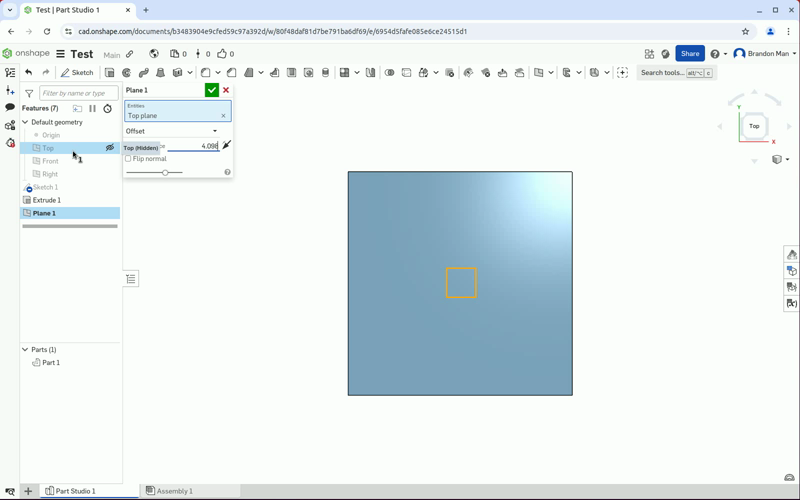
key(enter, 2)
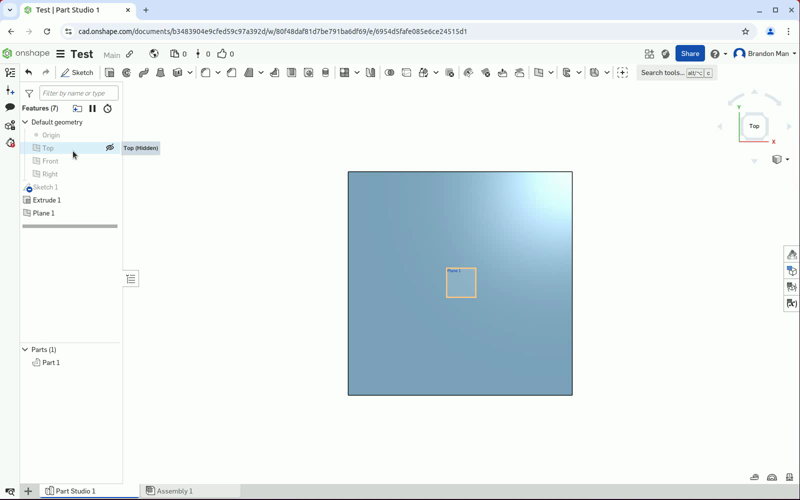
key(shift+s)
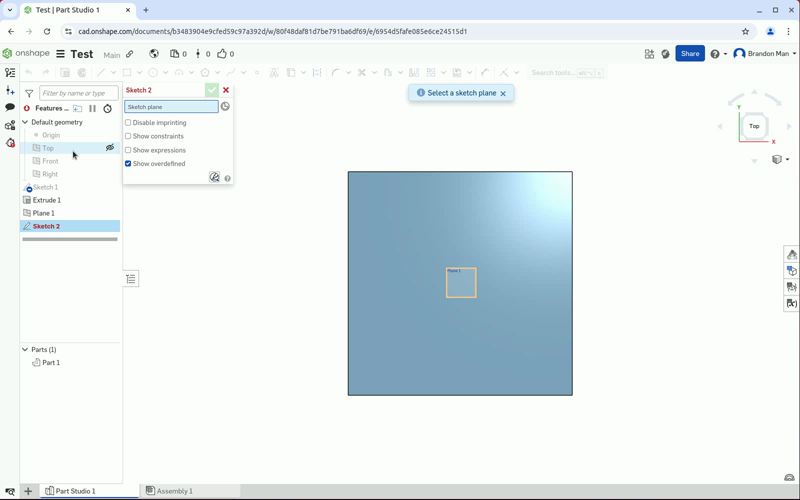
mouse_move(73, 215)
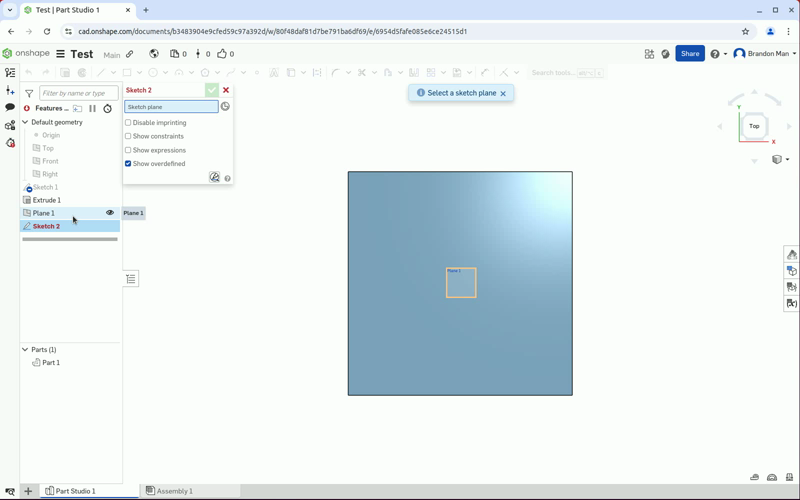
click(73, 215)
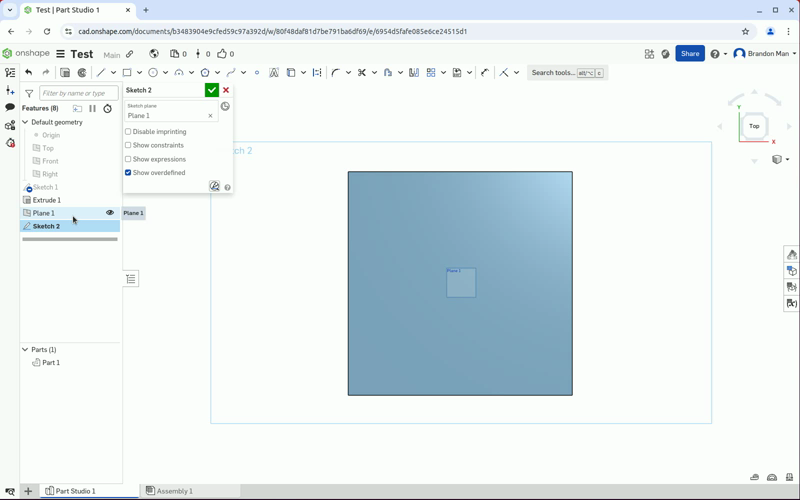
mouse_move(73, 352)
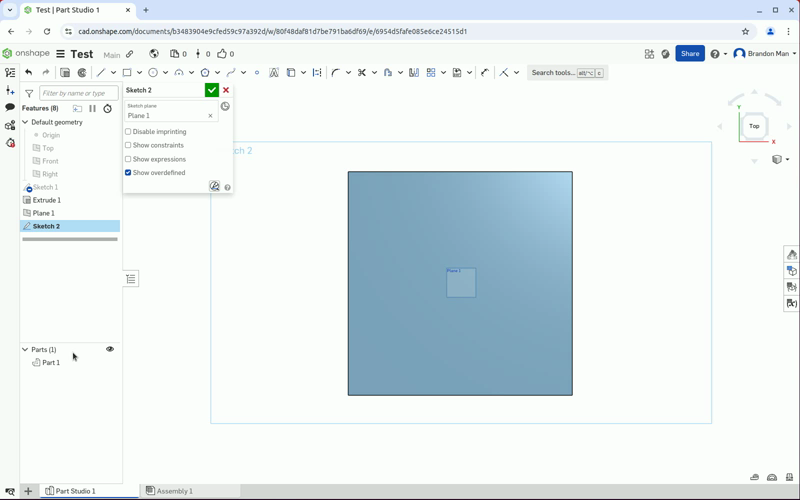
key(y)
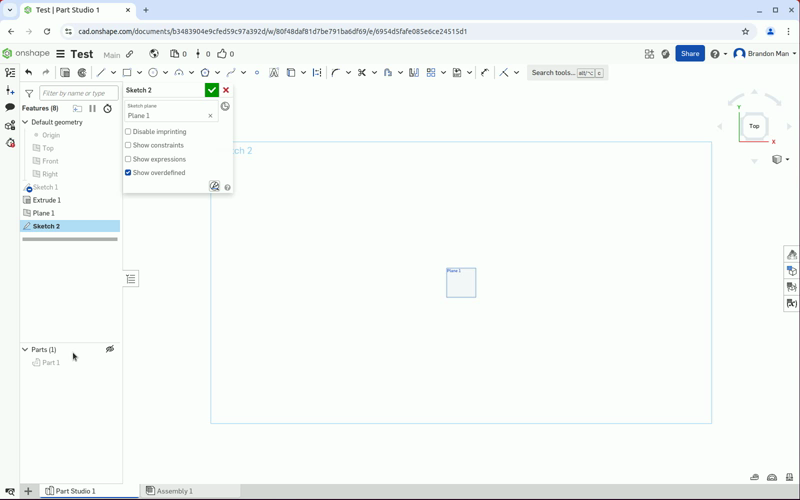
key(c)
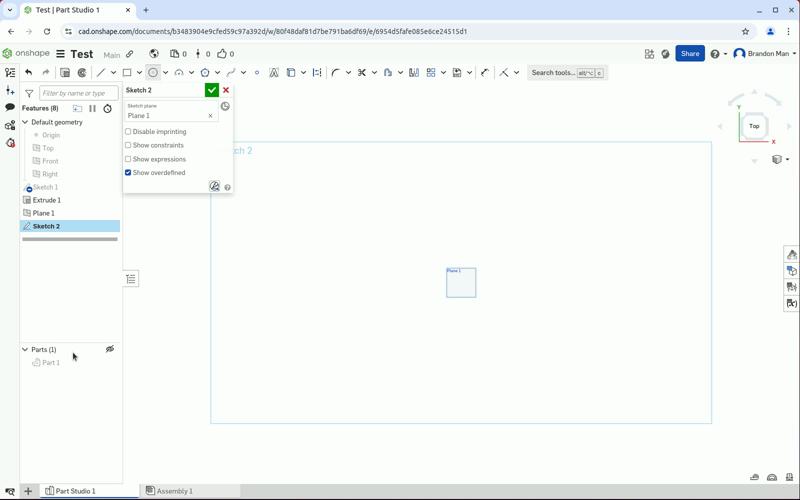
key_down(shift)
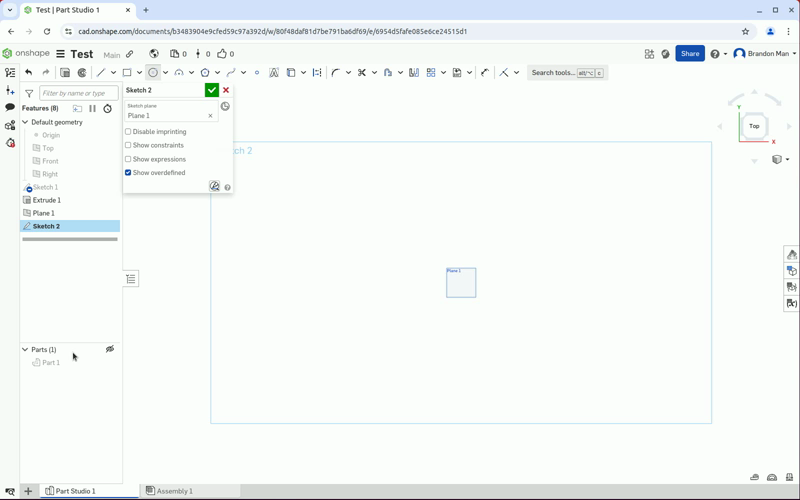
mouse_move(461, 282)
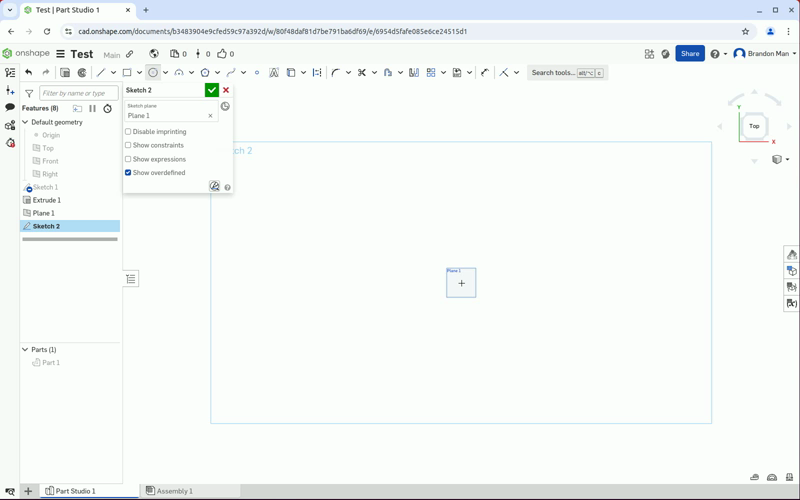
click(461, 282)
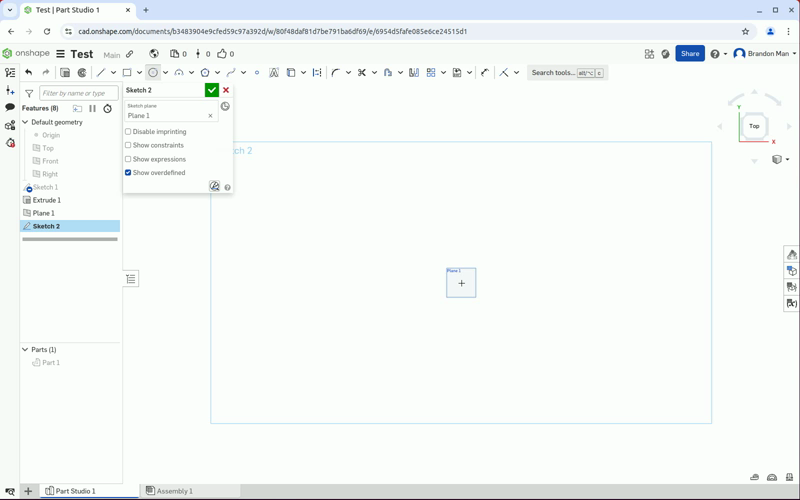
key_up(shift)
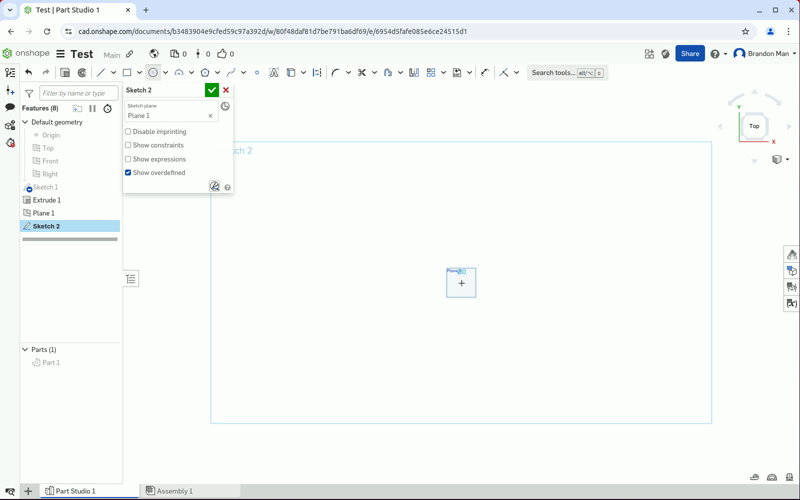
mouse_move(554, 282)
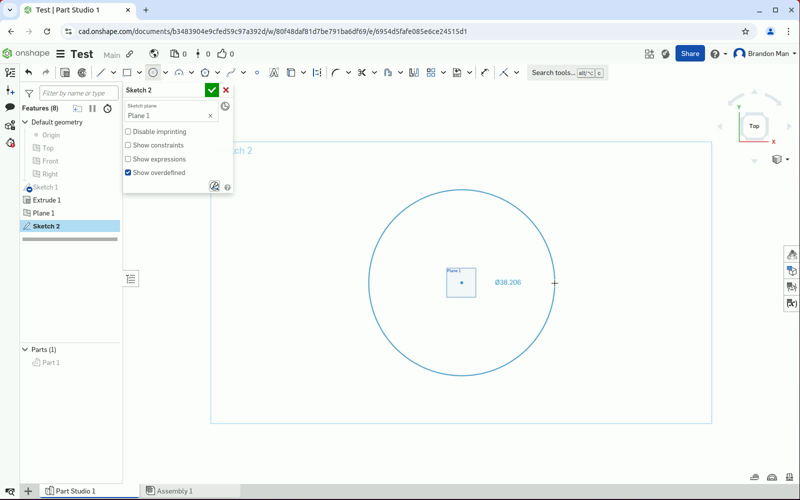
click(554, 282)
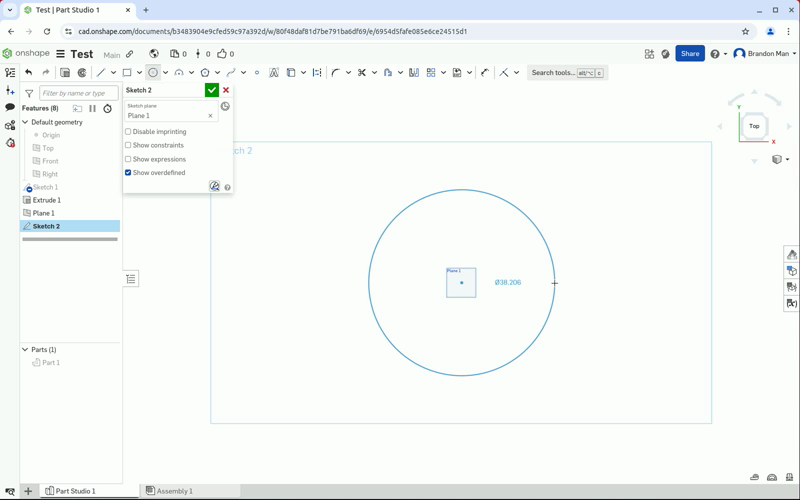
key(esc)
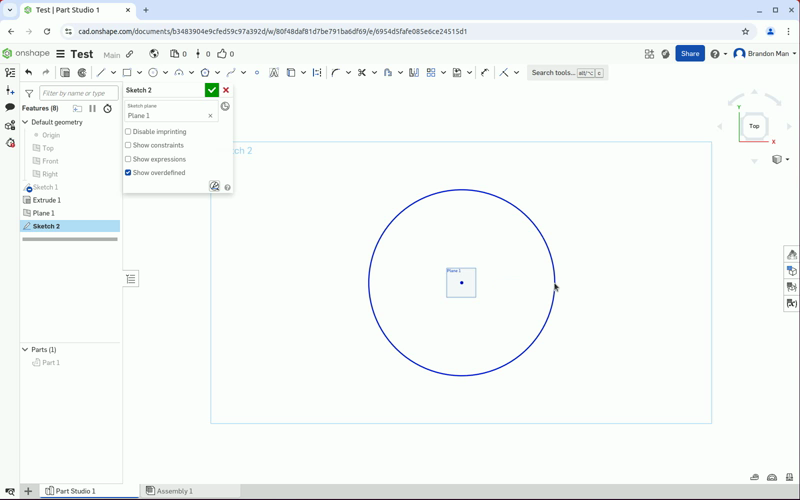
mouse_move(435, 217)
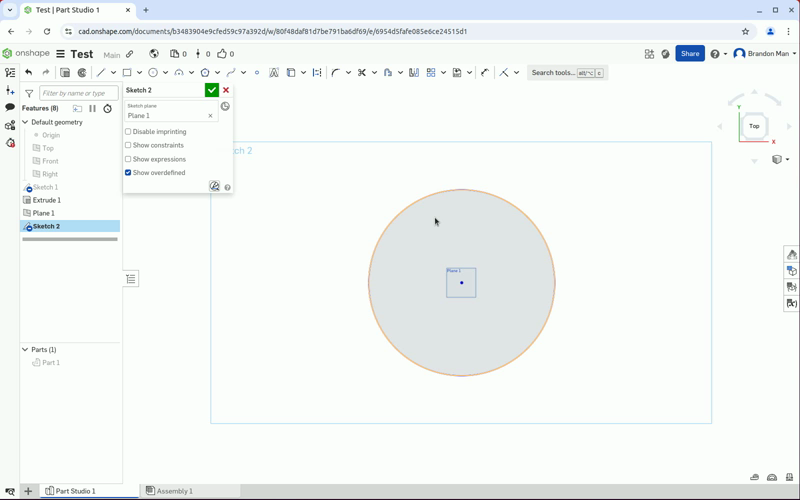
click(435, 217)
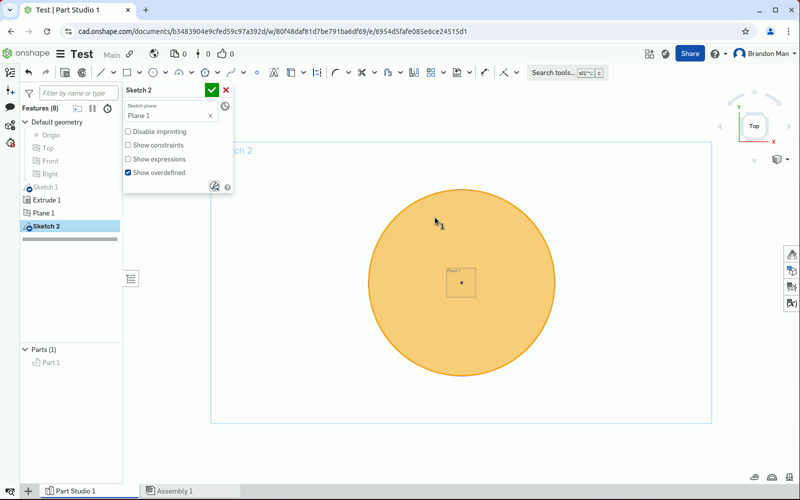
mouse_move(73, 352)
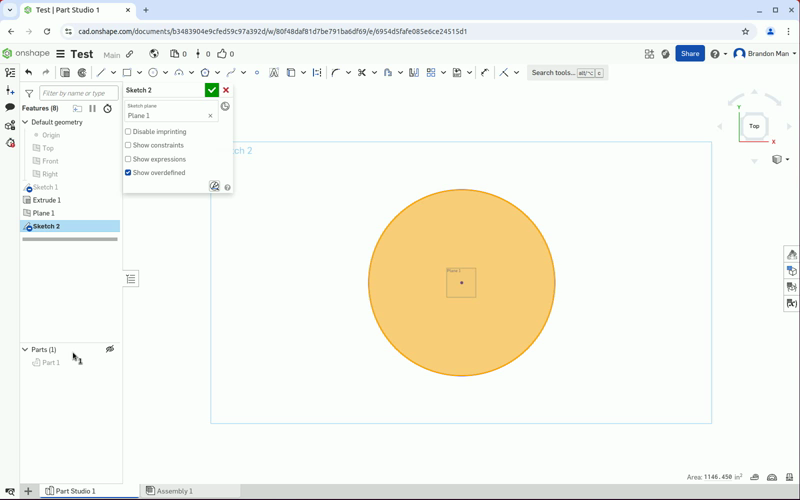
key(shift+y)
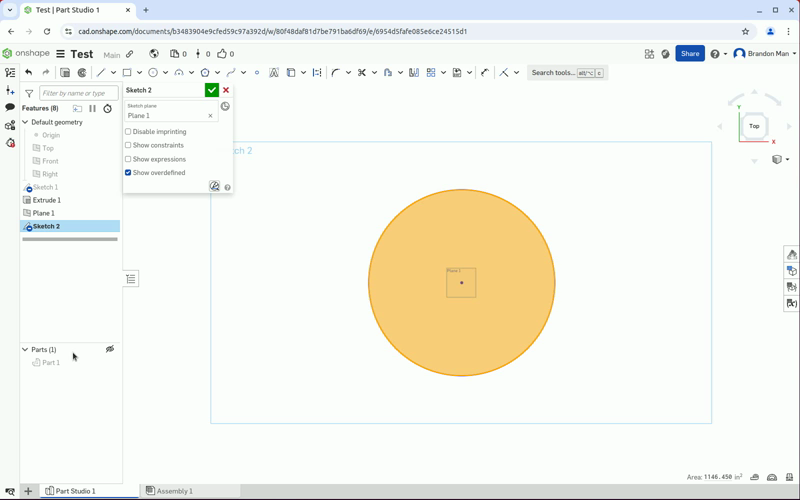
key(shift+e)
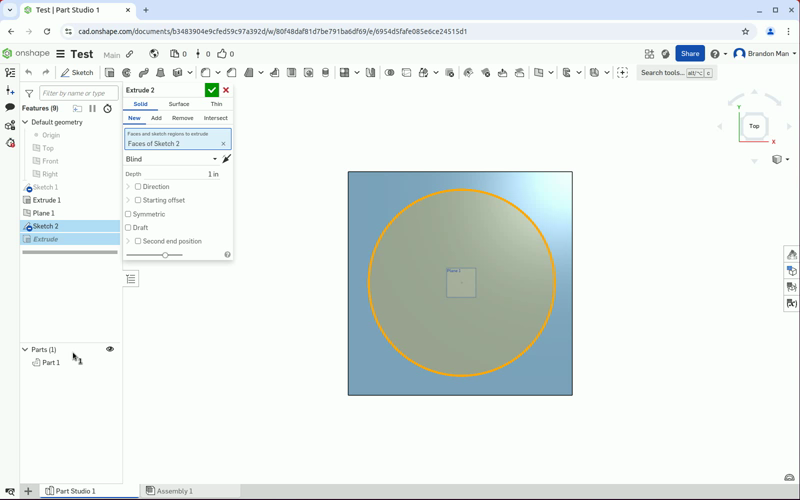
mouse_move(143, 106)
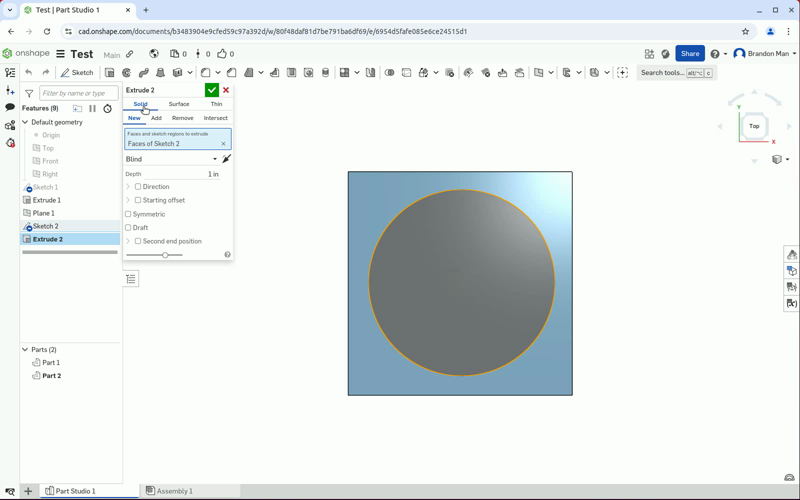
click(143, 106)
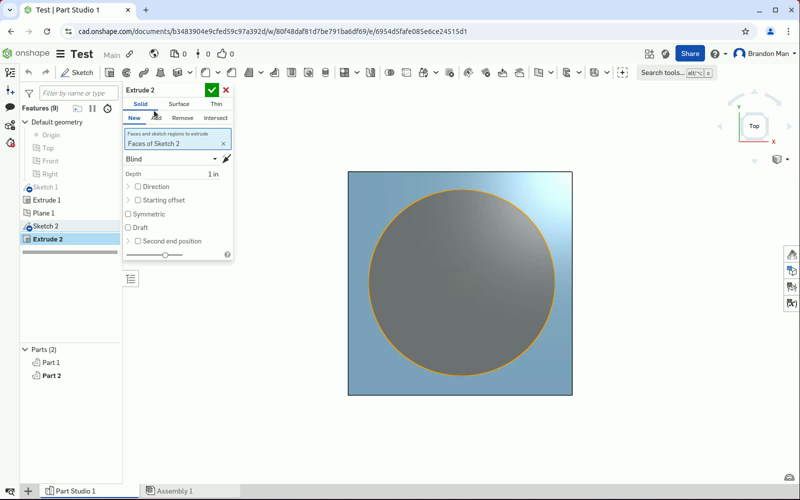
mouse_move(186, 120)
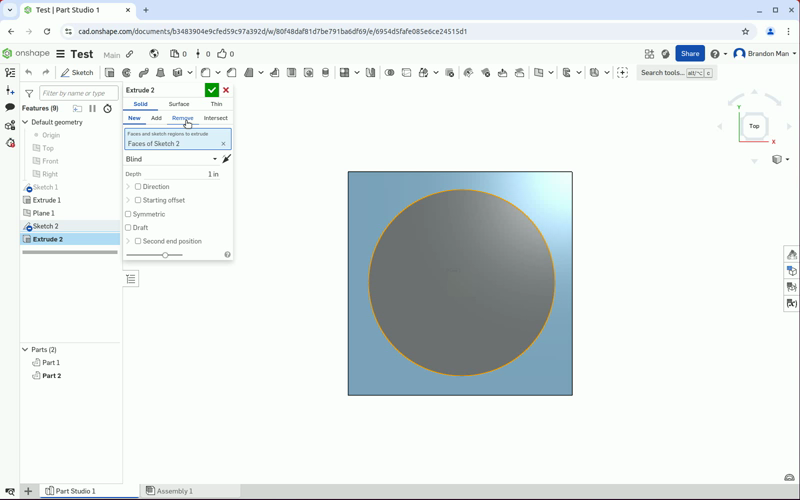
click(186, 120)
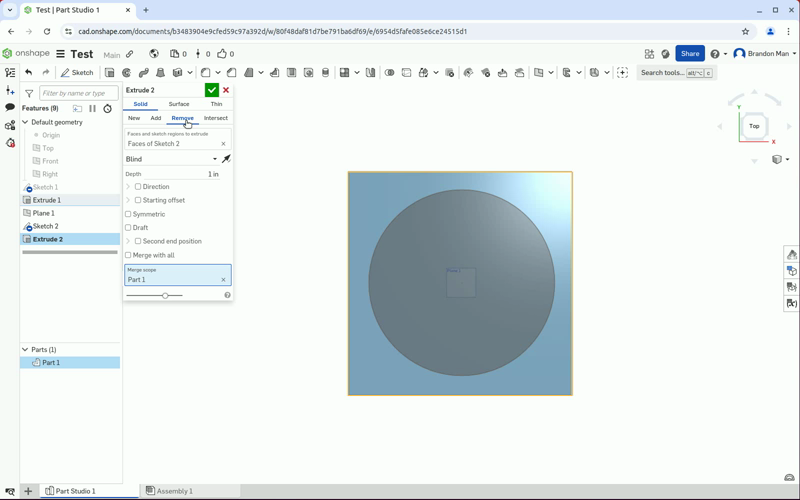
key(tab, 4)
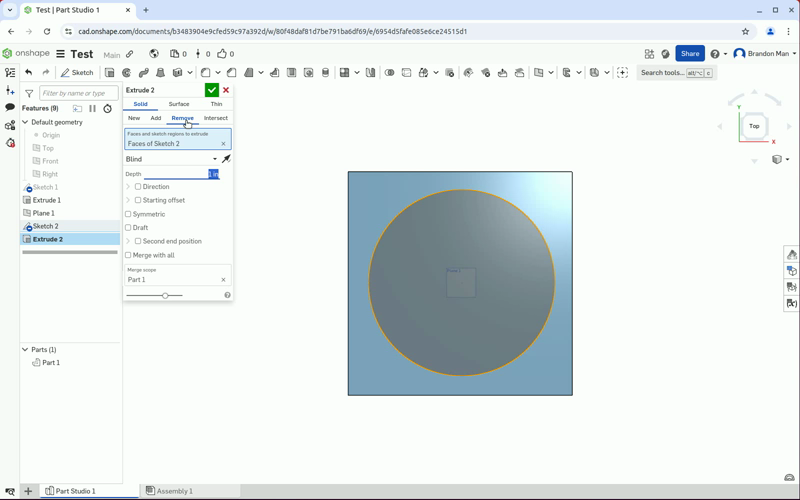
text(0.481)
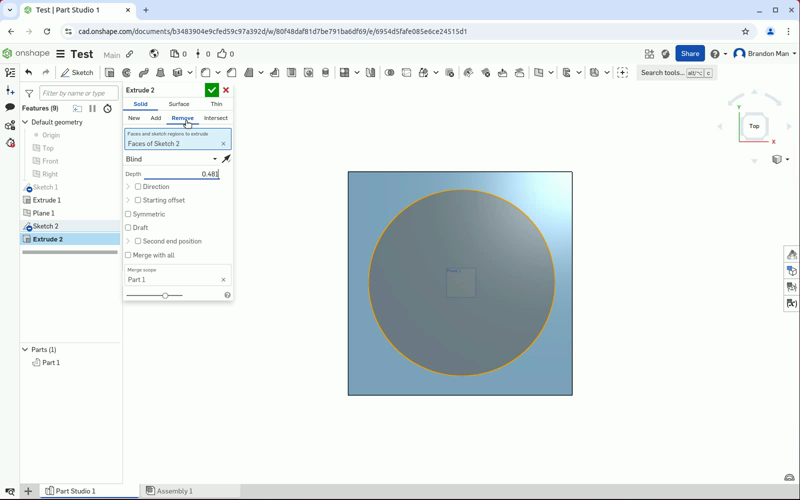
key(tab, 6)
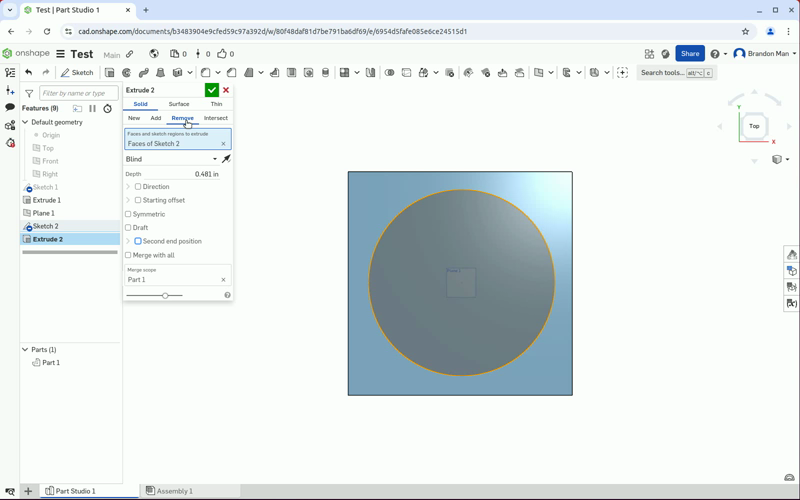
key(space)
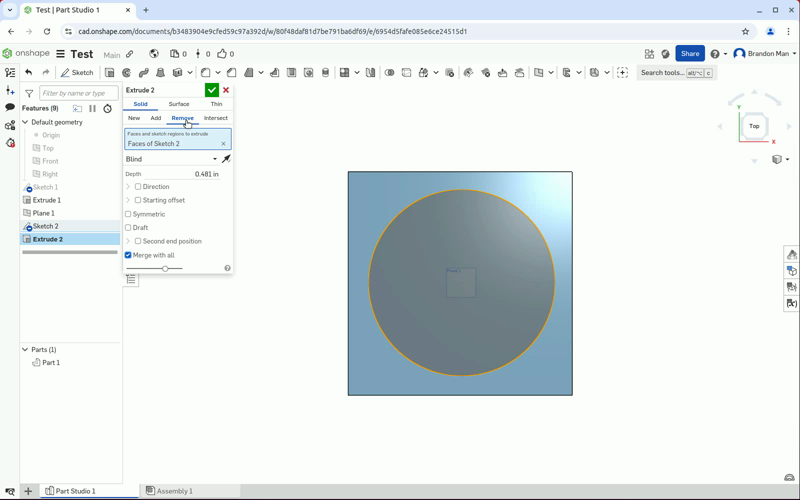
key(enter)
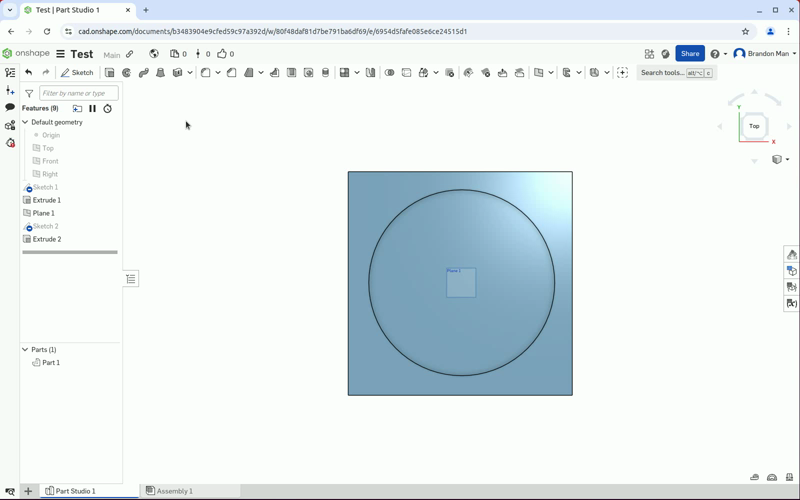
key(shift+h)
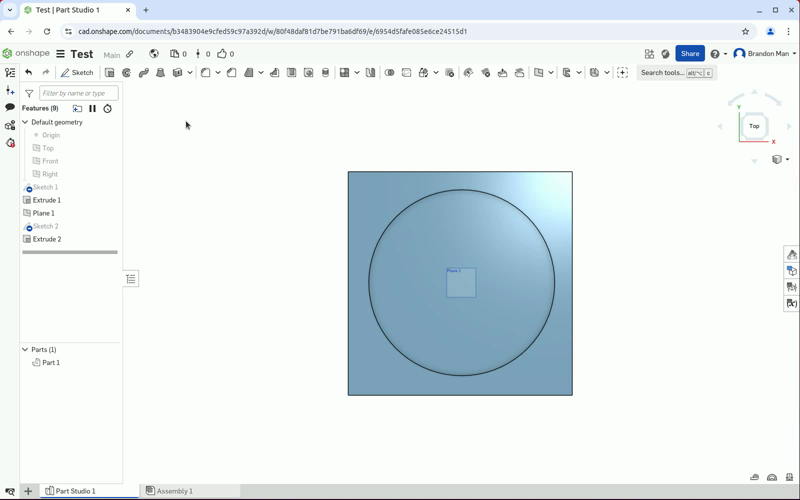
key(shift+h)
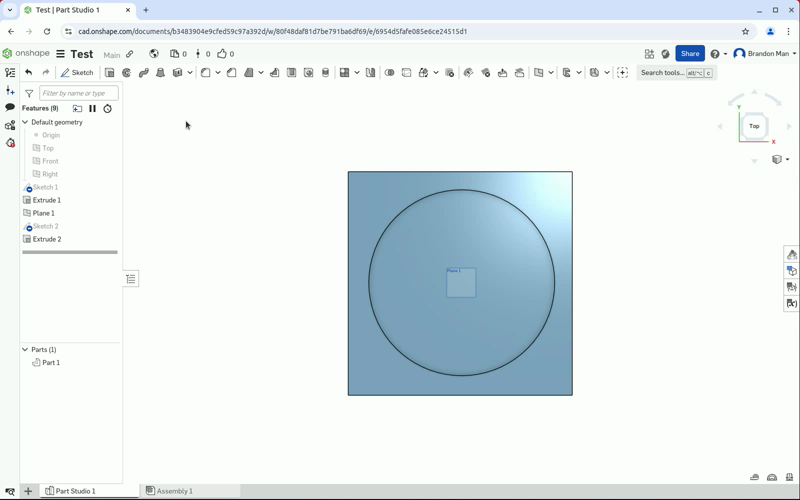
mouse_move(73, 189)
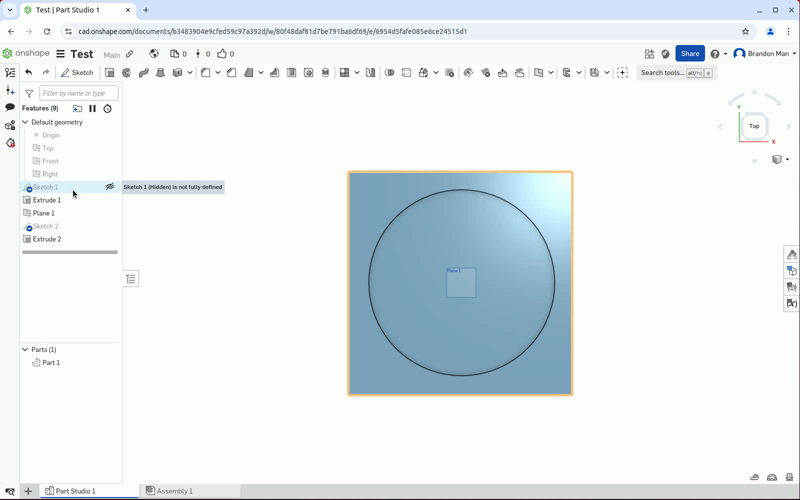
click(73, 189)
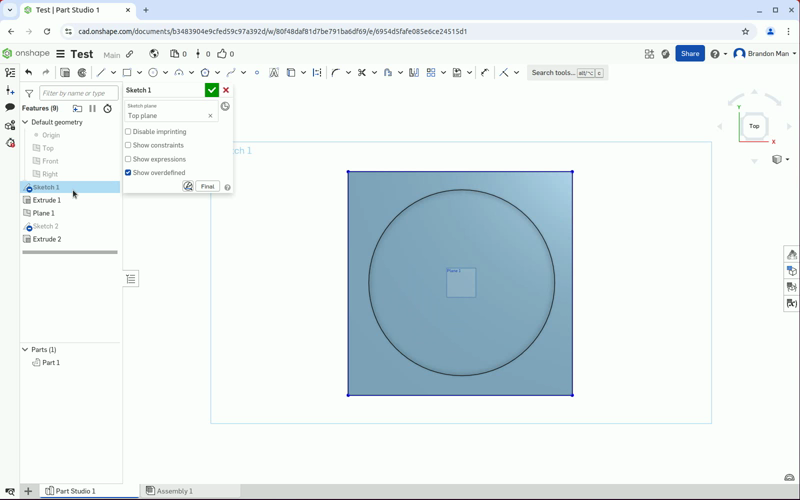
mouse_move(229, 92)
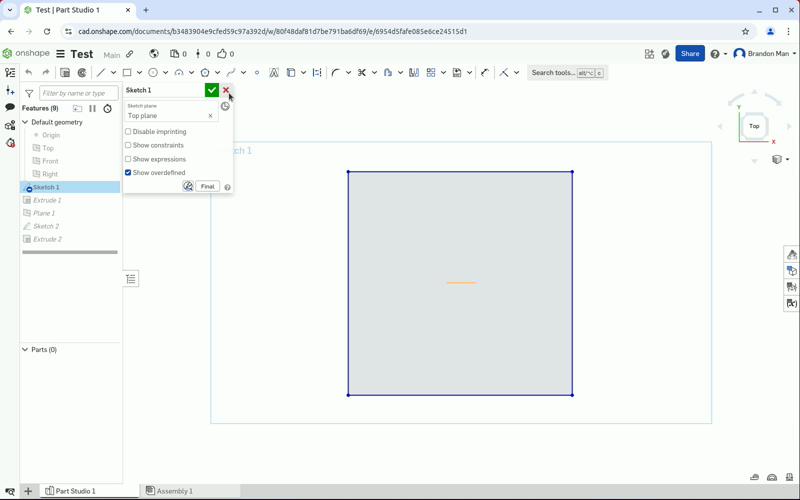
click(229, 92)
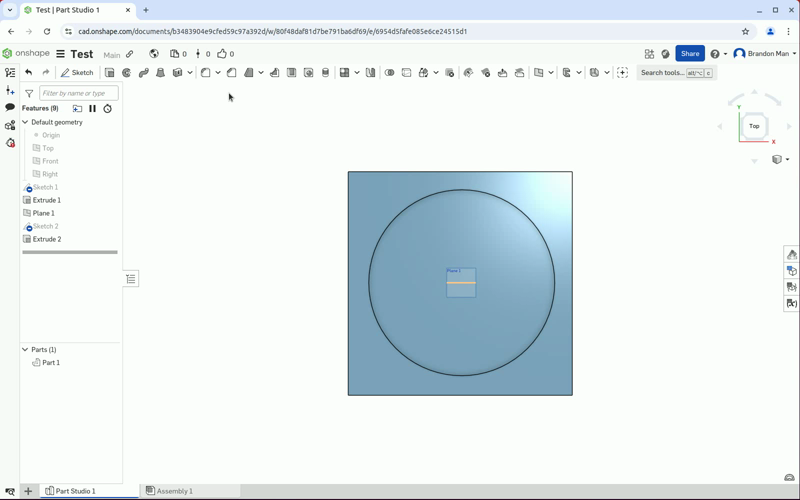
mouse_move(541, 75)
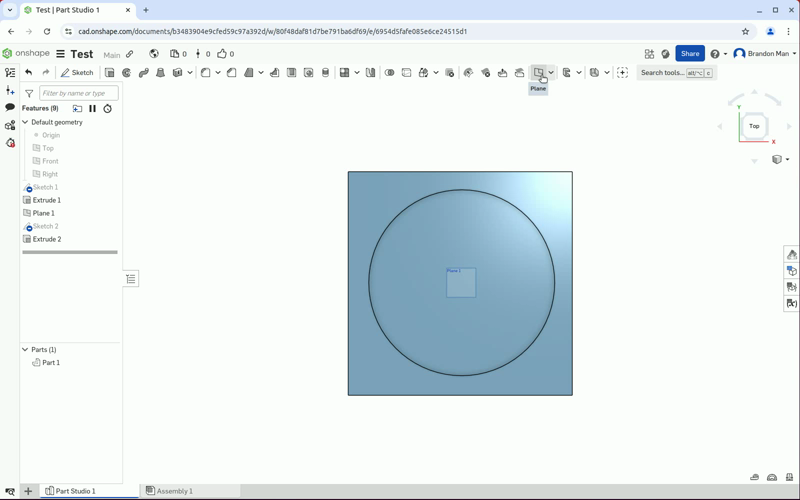
click(541, 75)
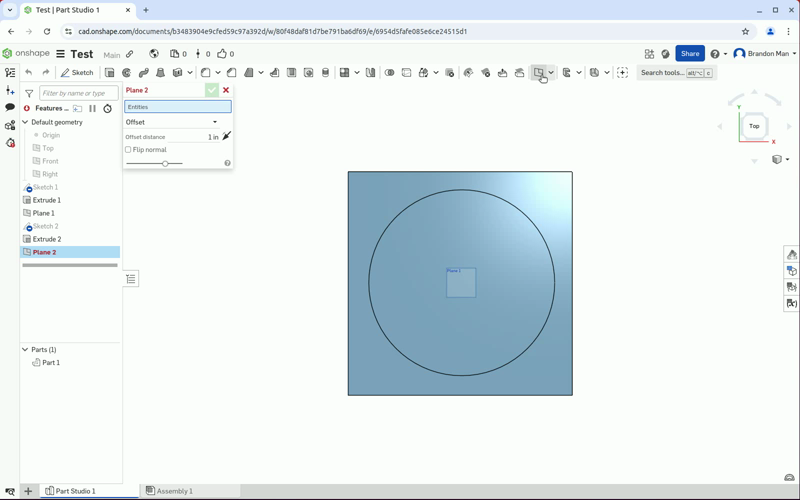
mouse_move(73, 150)
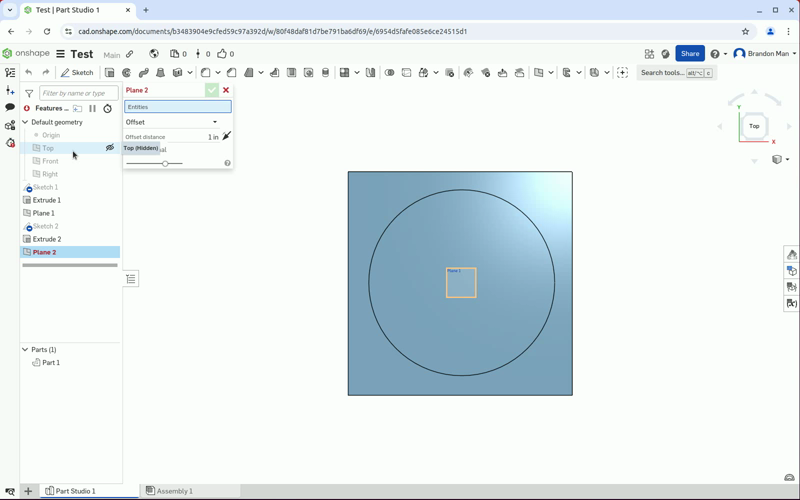
click(73, 150)
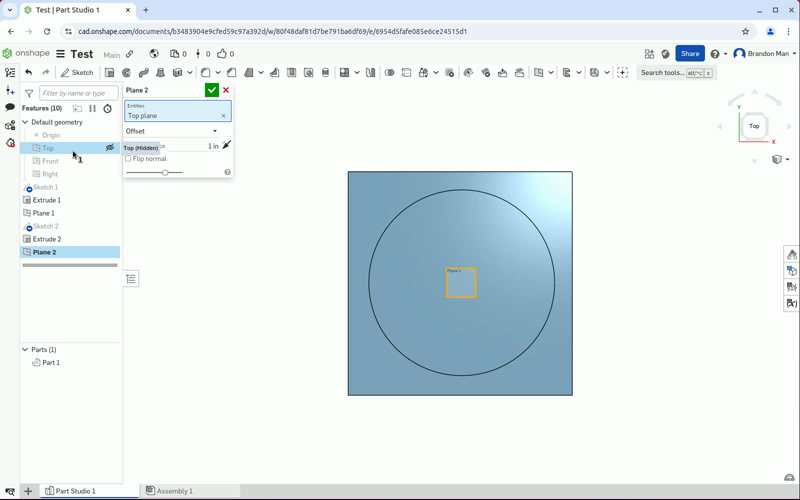
key(tab, 2)
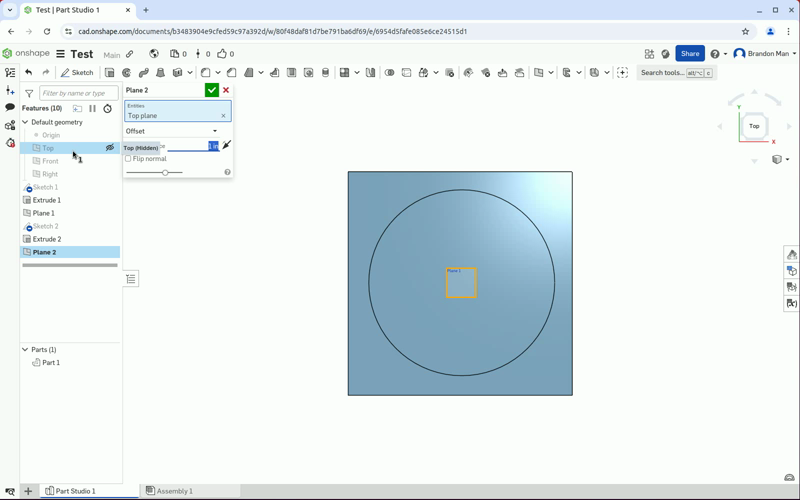
text(3.605)
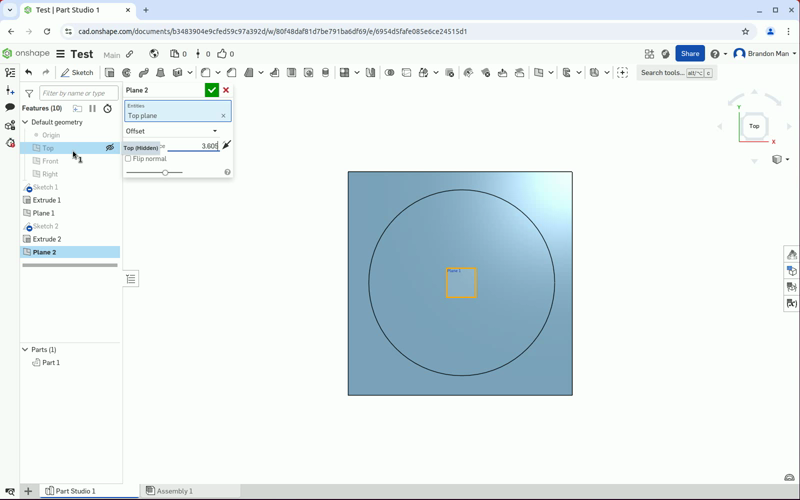
key(enter, 2)
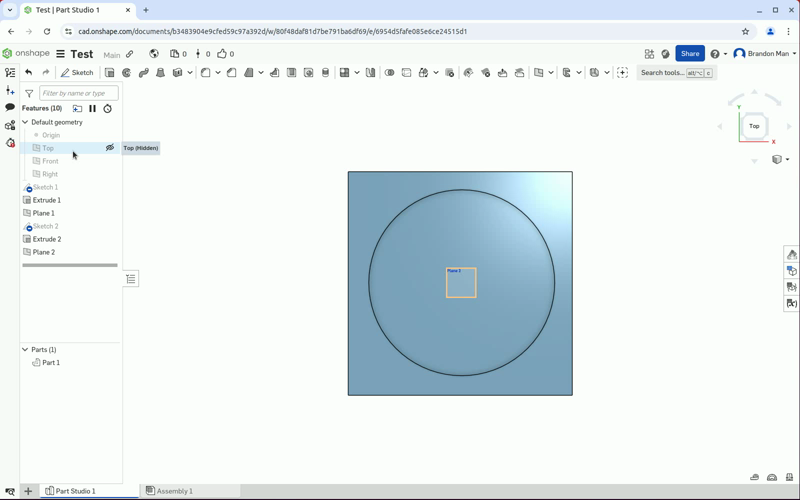
key(shift+s)
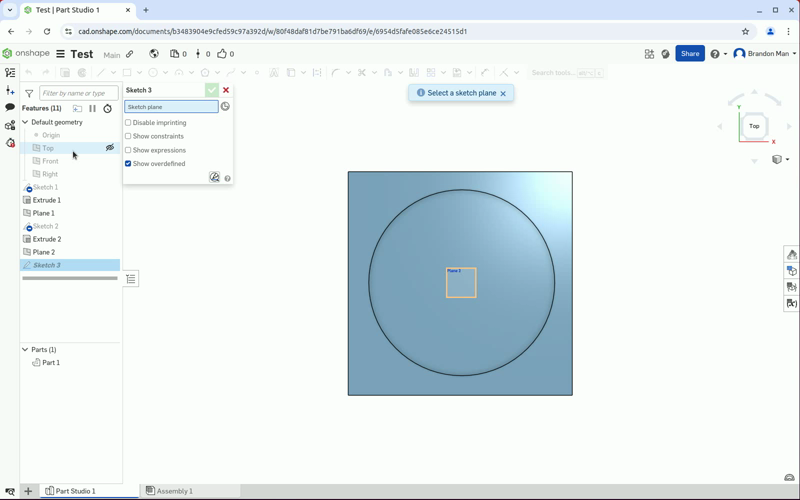
mouse_move(73, 254)
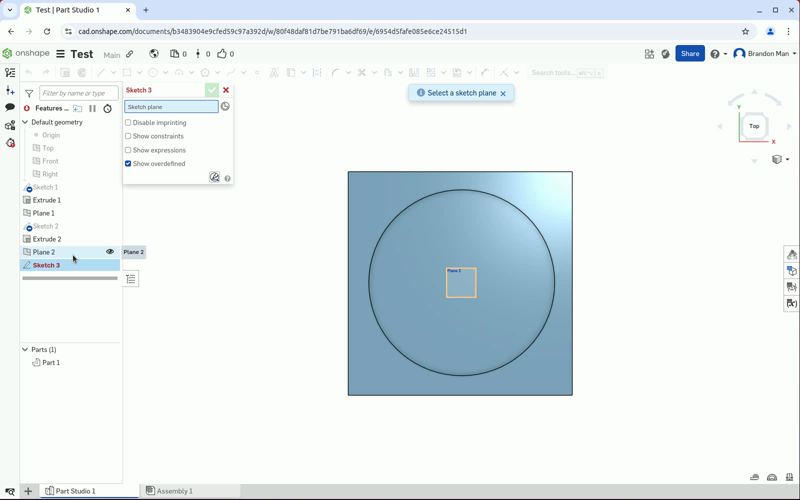
click(73, 254)
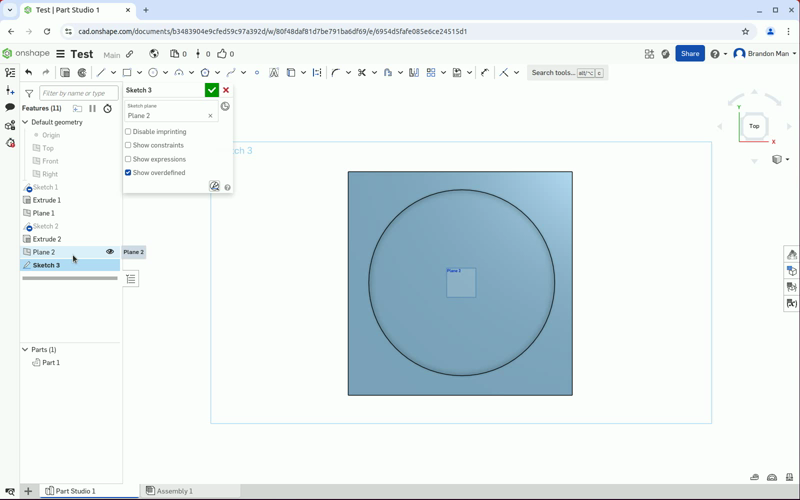
mouse_move(73, 352)
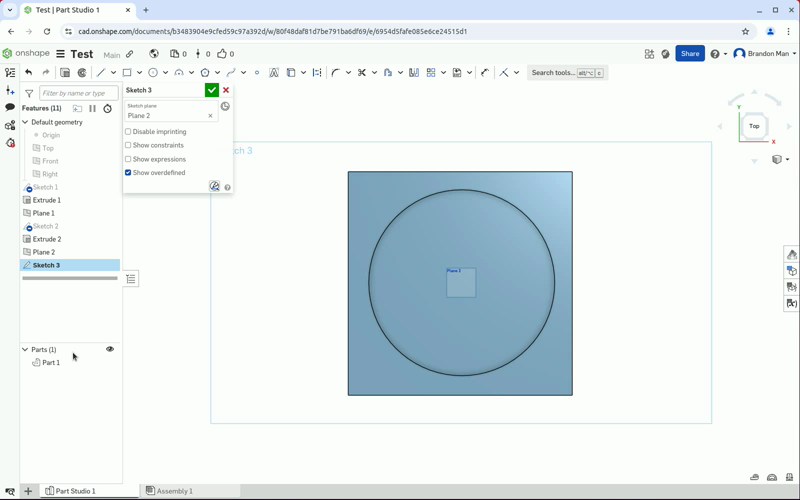
key(y)
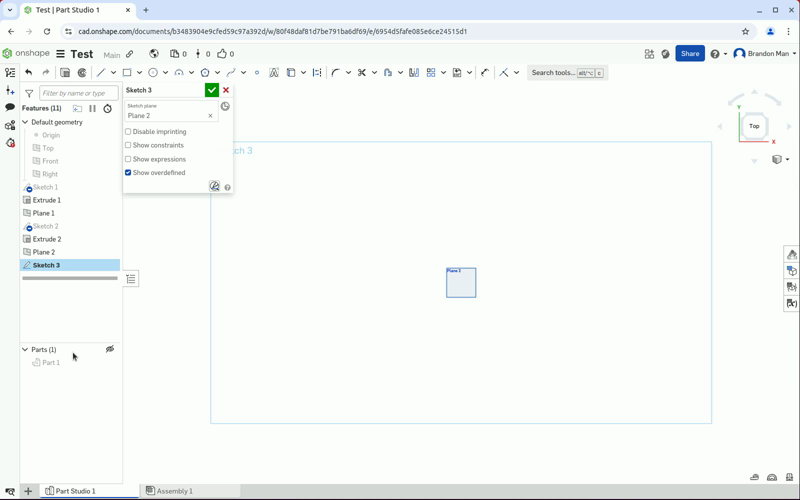
key(c)
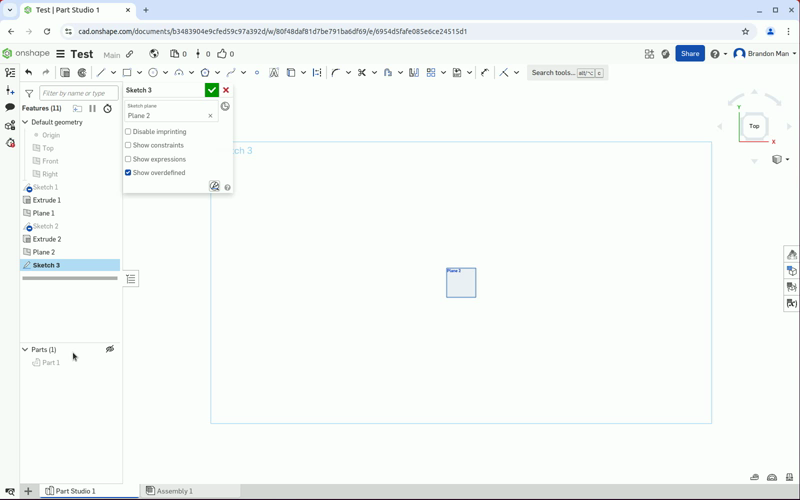
key_down(shift)
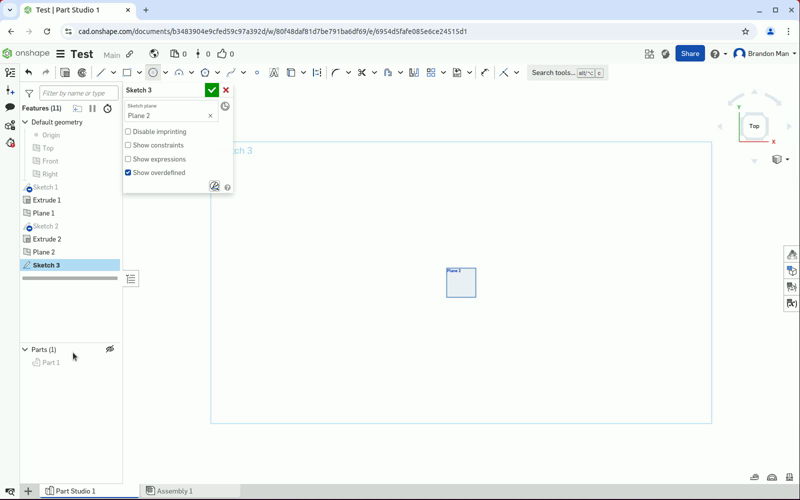
mouse_move(461, 282)
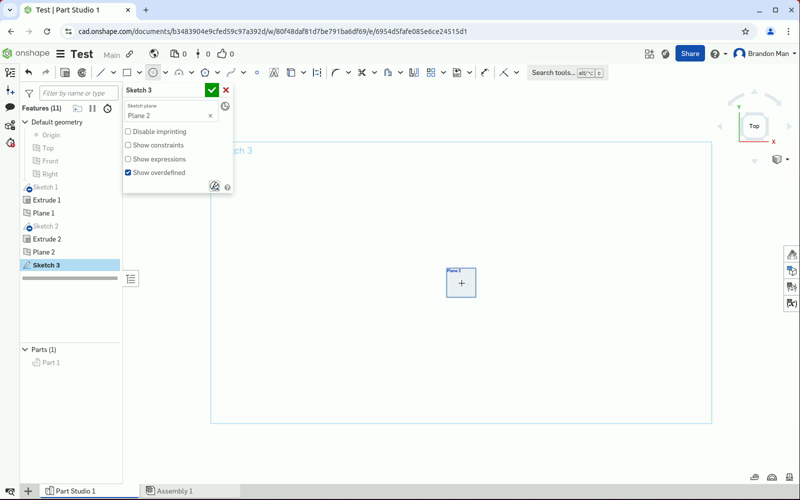
click(461, 282)
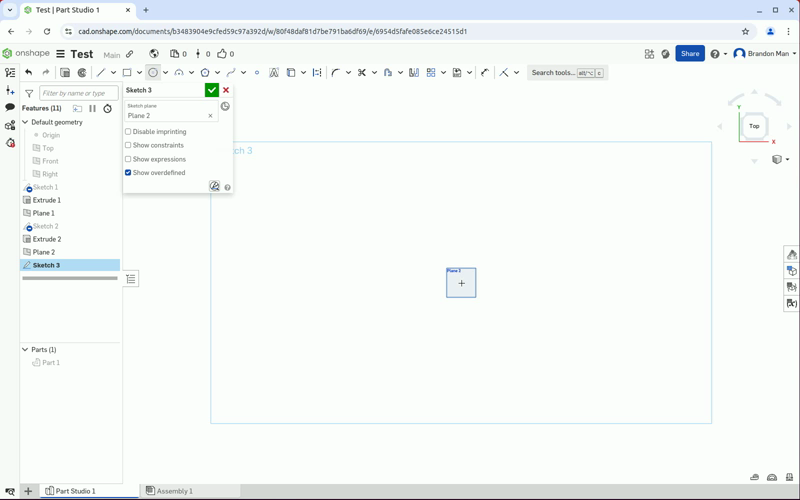
key_up(shift)
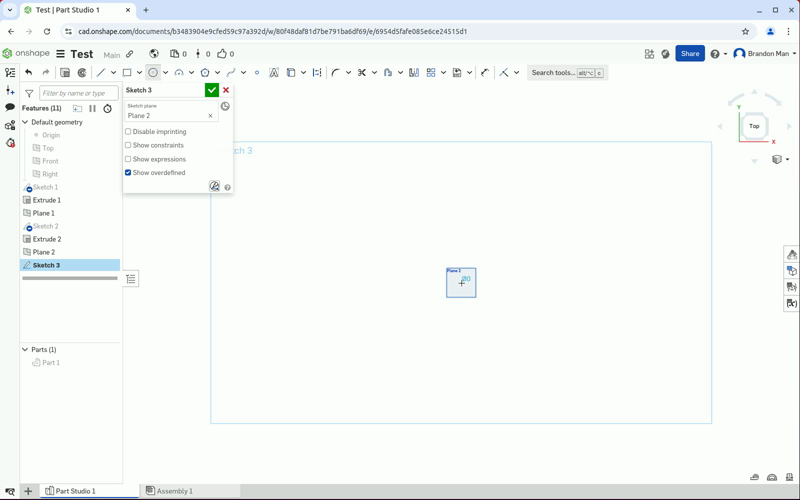
mouse_move(539, 282)
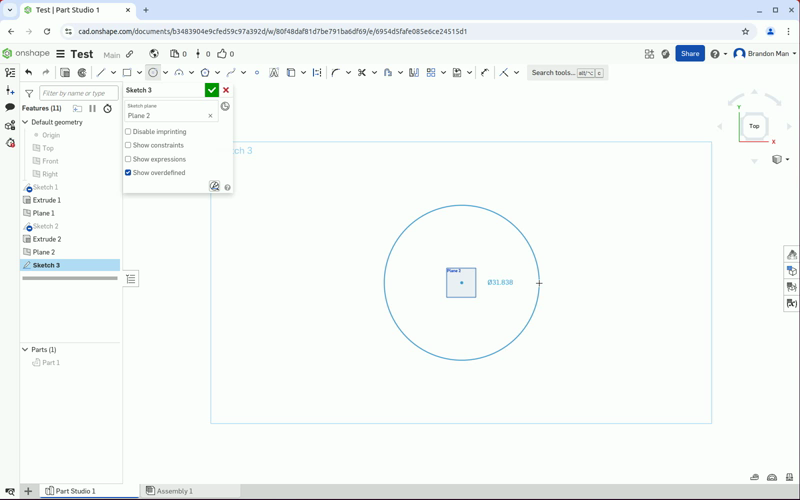
click(539, 282)
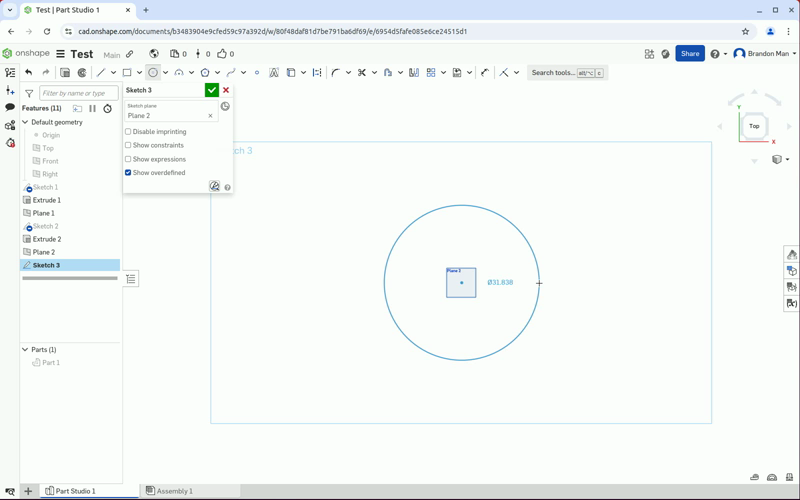
key(esc)
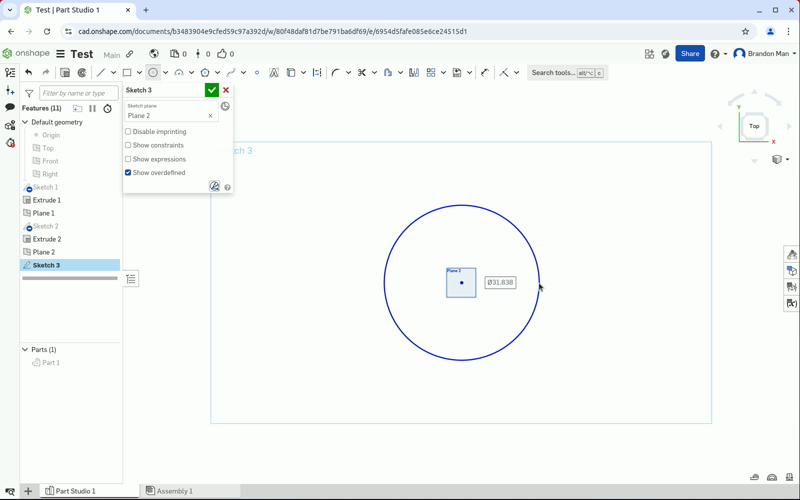
mouse_move(521, 307)
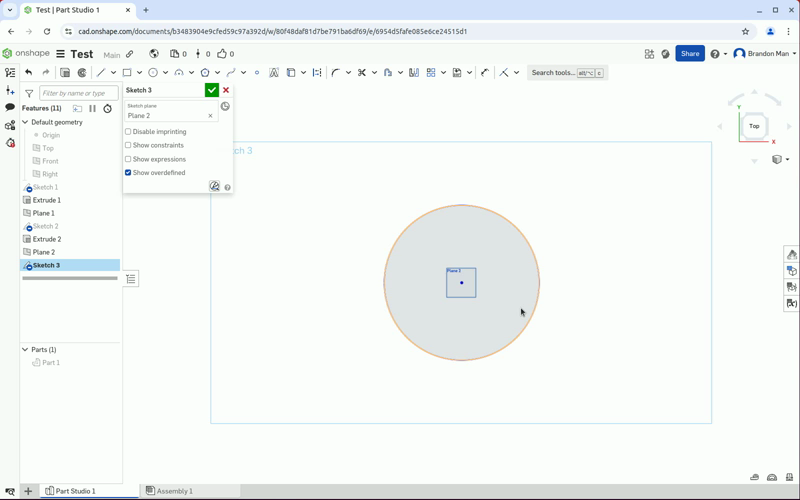
click(521, 307)
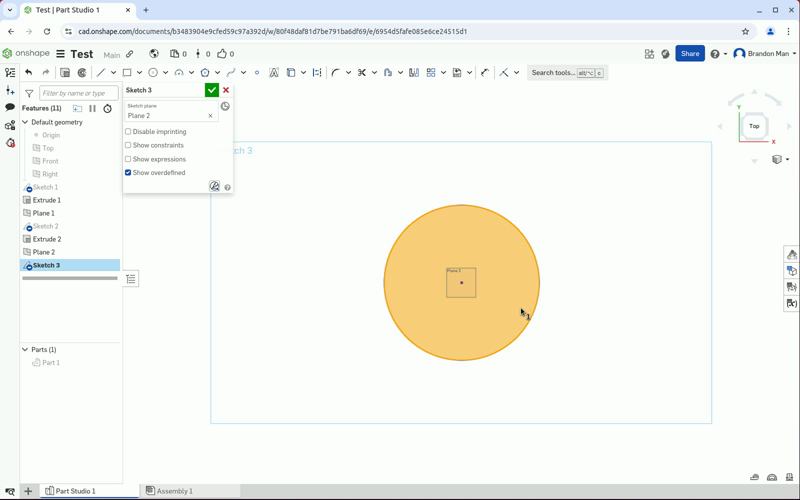
mouse_move(73, 352)
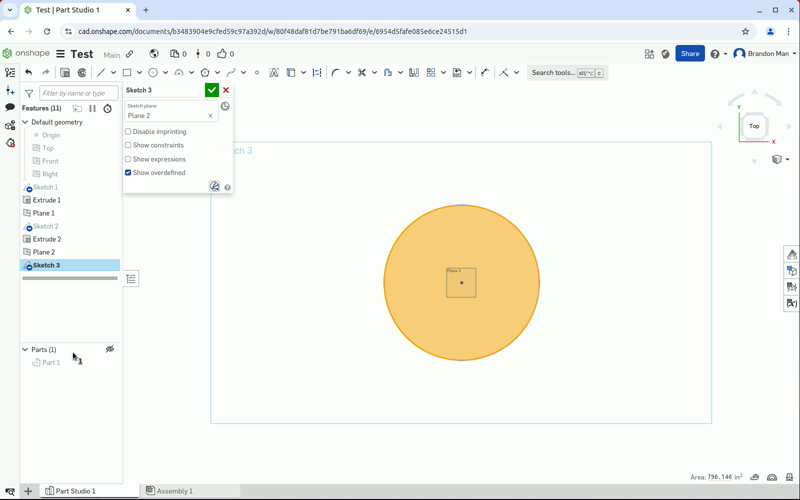
key(shift+y)
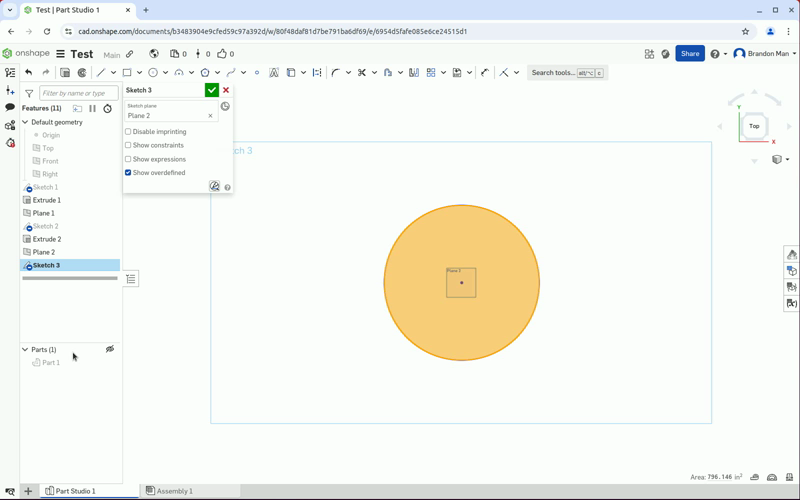
key(shift+e)
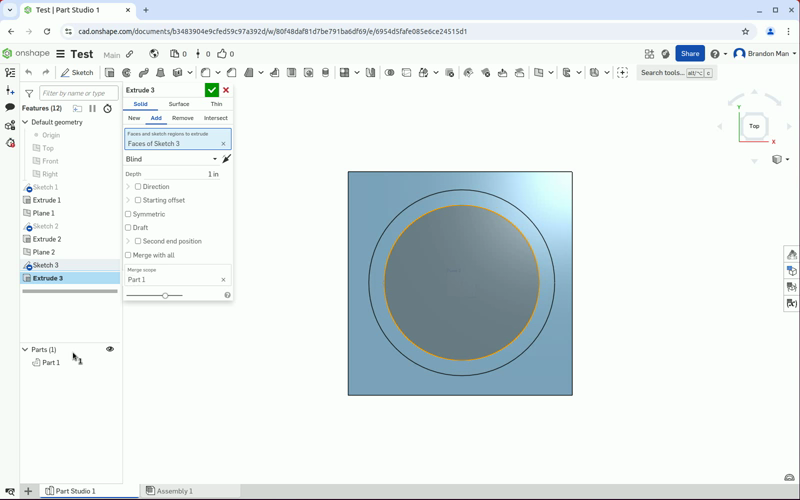
mouse_move(143, 106)
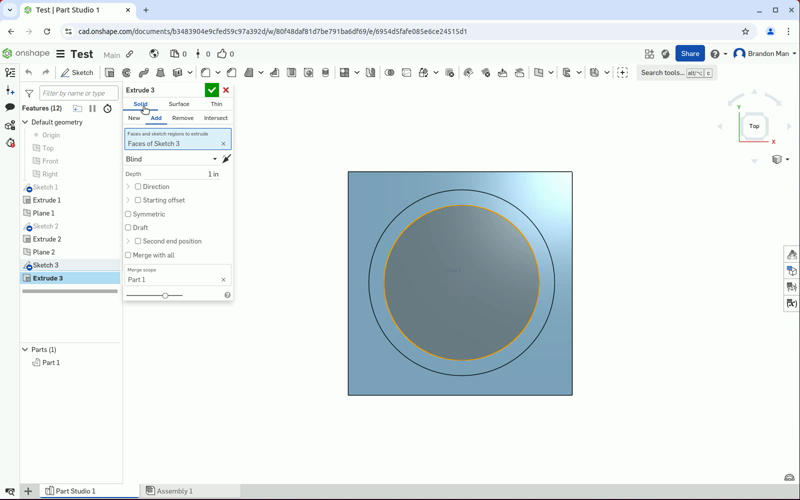
click(143, 106)
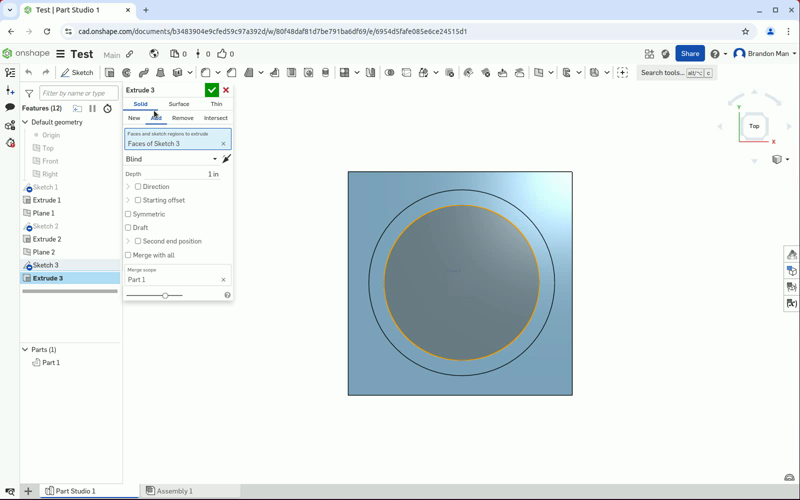
mouse_move(186, 120)
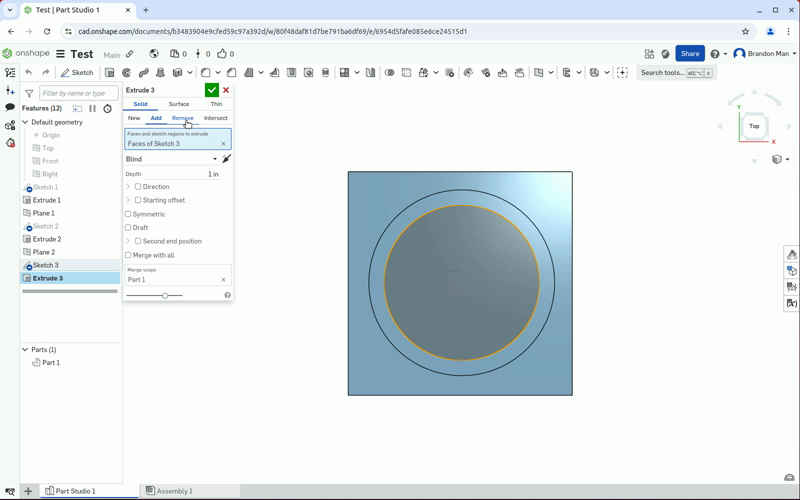
click(186, 120)
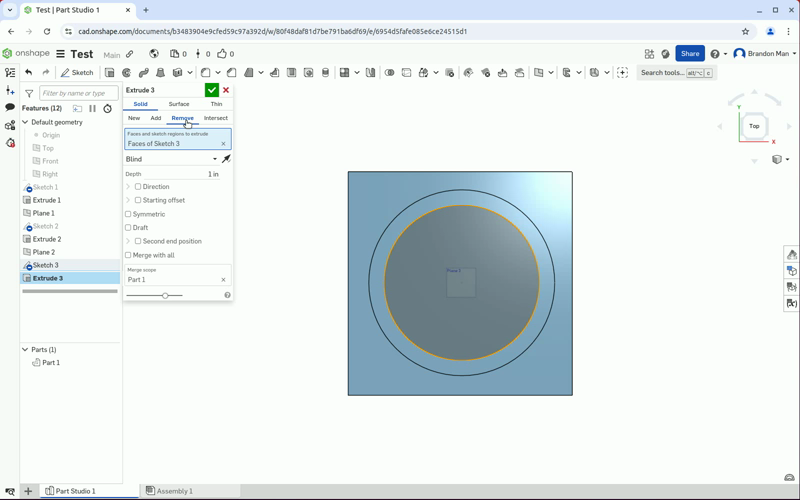
key(tab, 4)
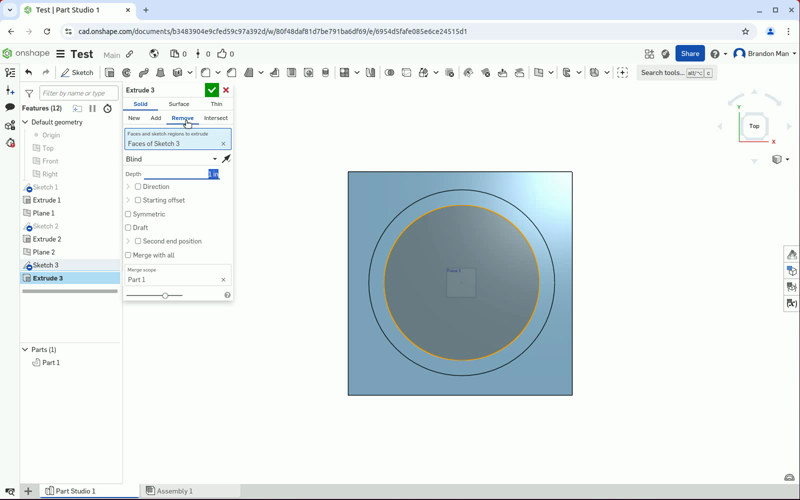
text(3.611)
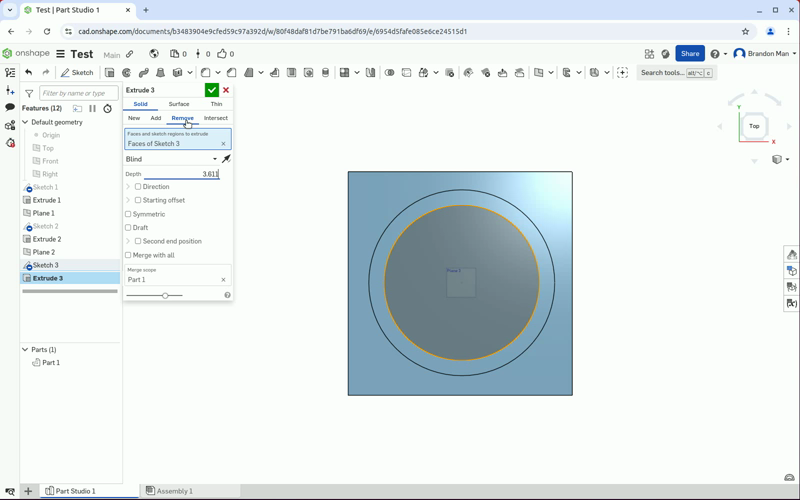
key(tab, 6)
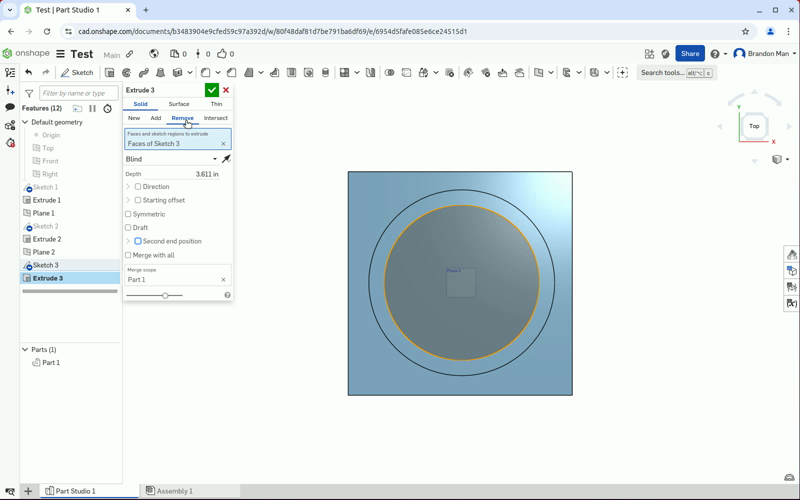
key(space)
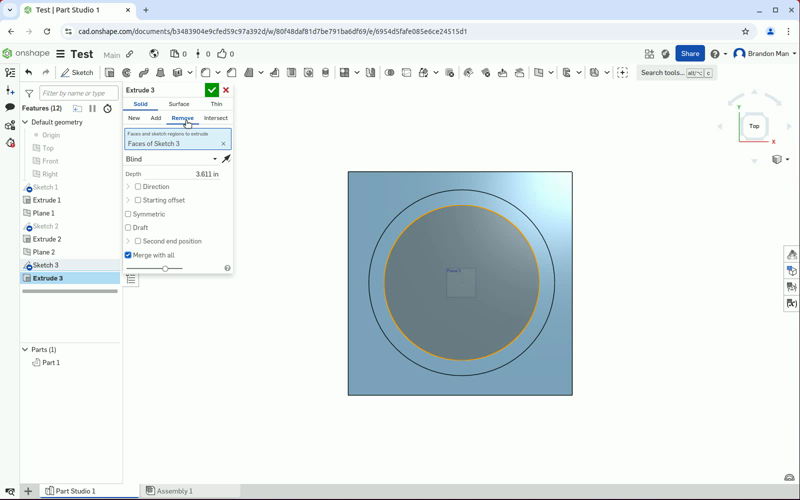
key(enter)
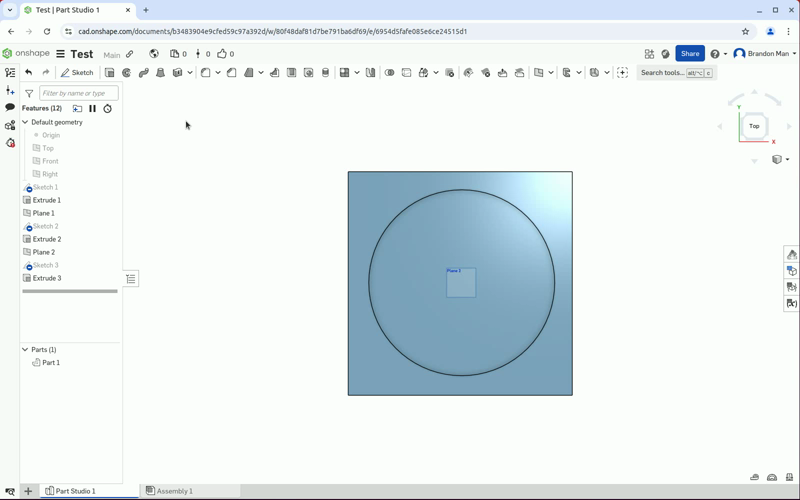
key(shift+h)
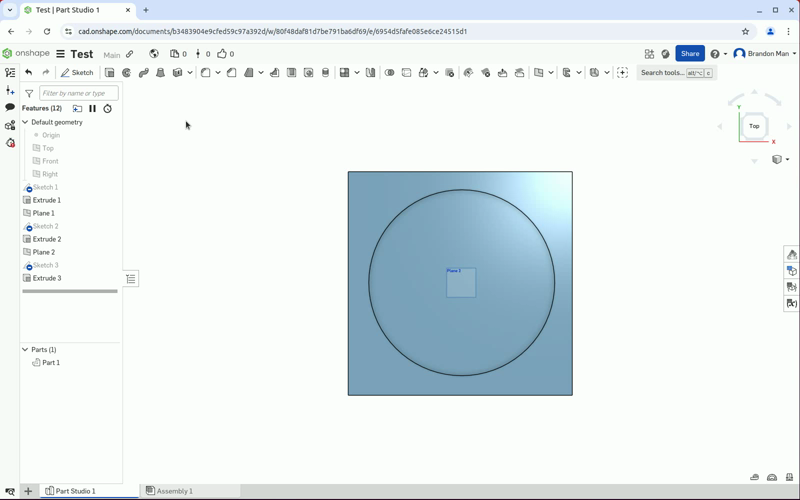
key(shift+h)
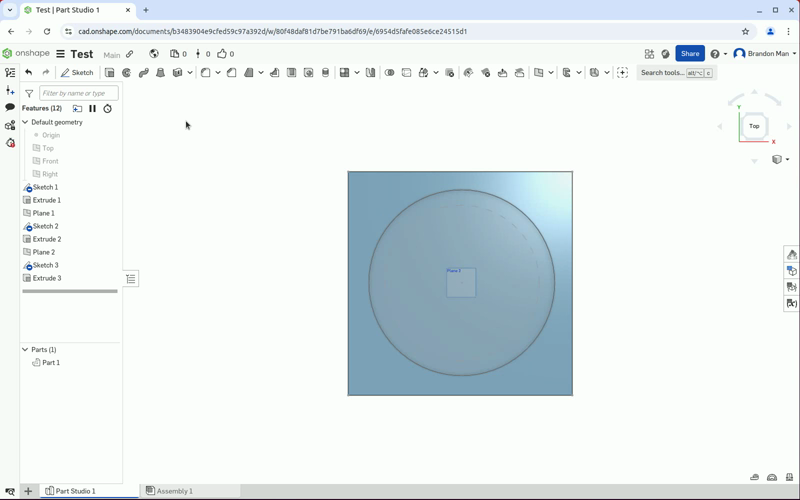
key(shift+7)
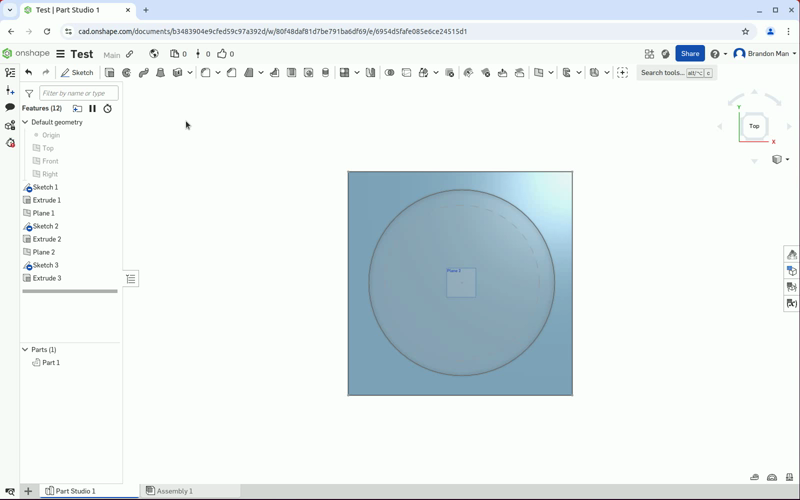
key(up, 3)
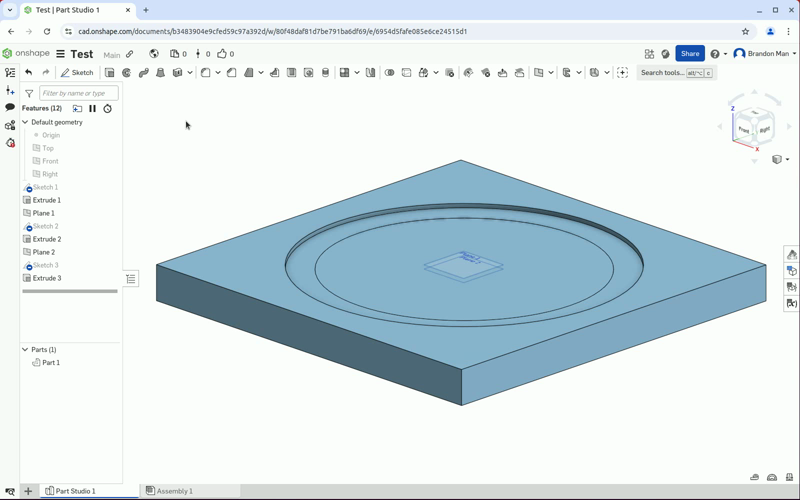
key(left, 3)
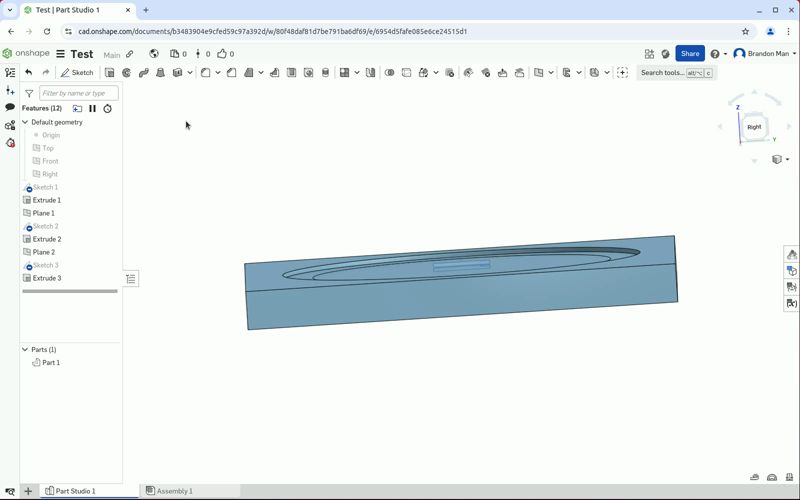
key(right, 3)
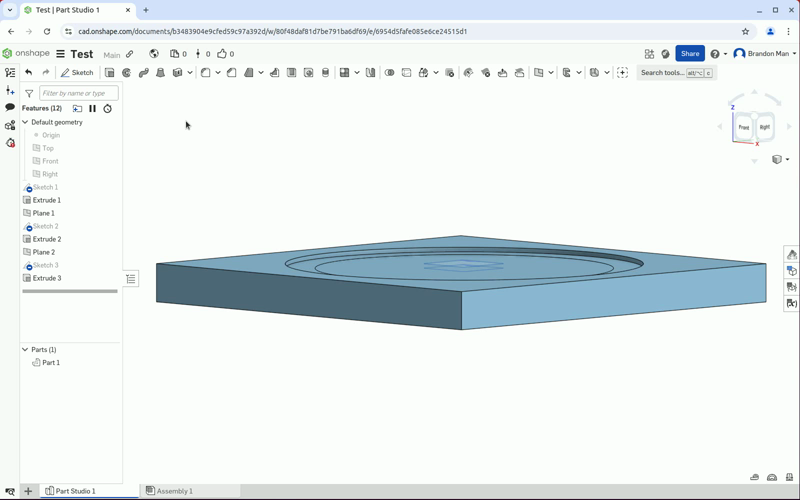
key(down, 3)
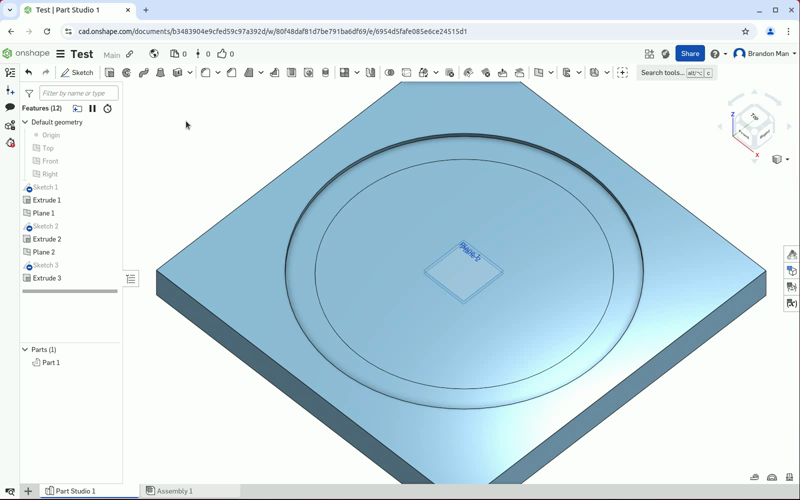
mouse_move(73, 189)
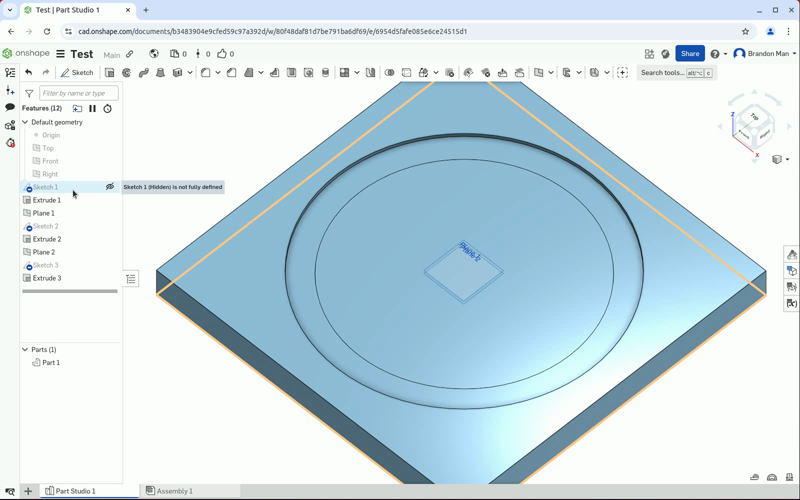
click(73, 189)